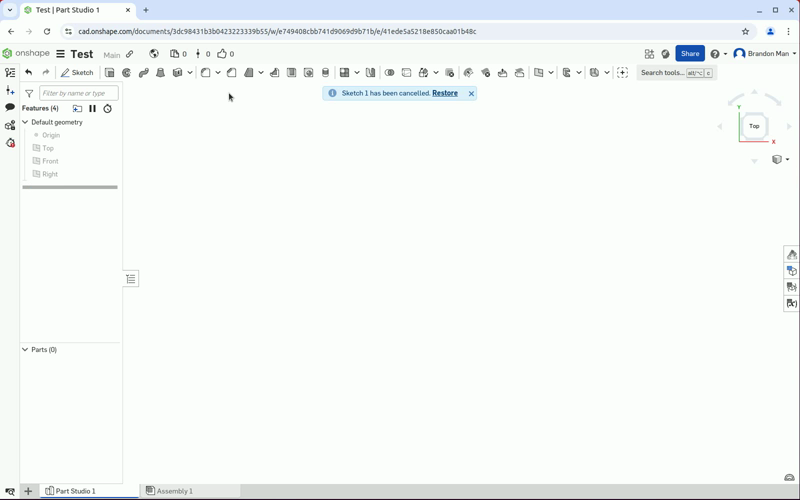
key(shift+h)
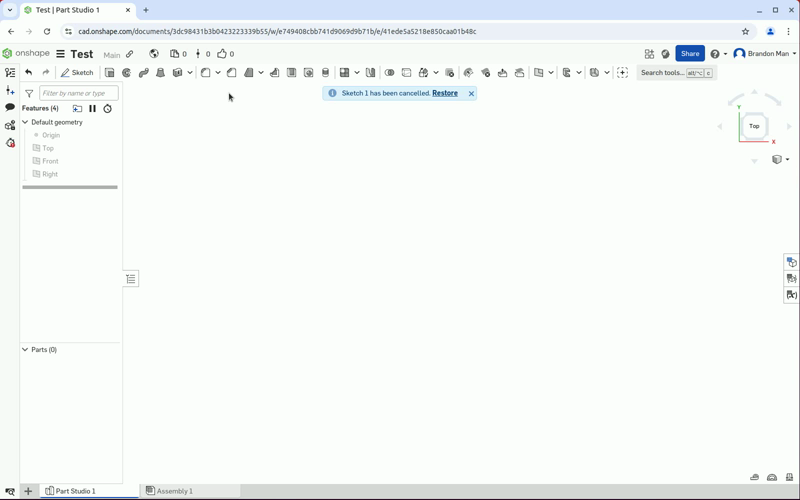
mouse_move(73, 352)
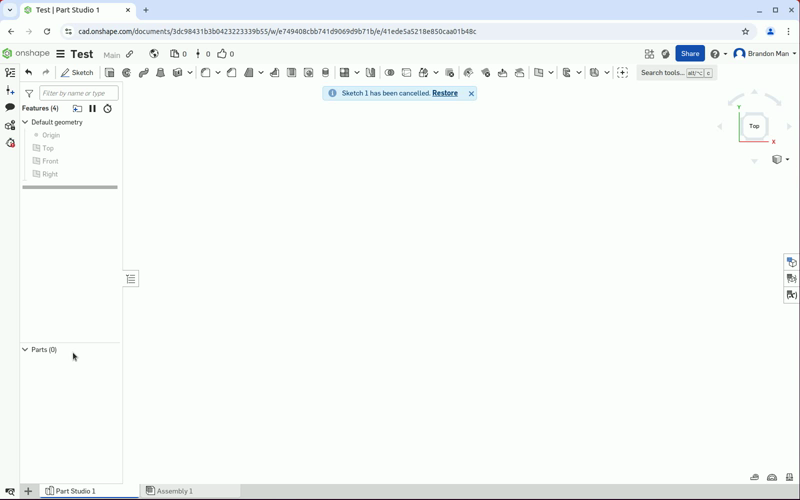
key(y)
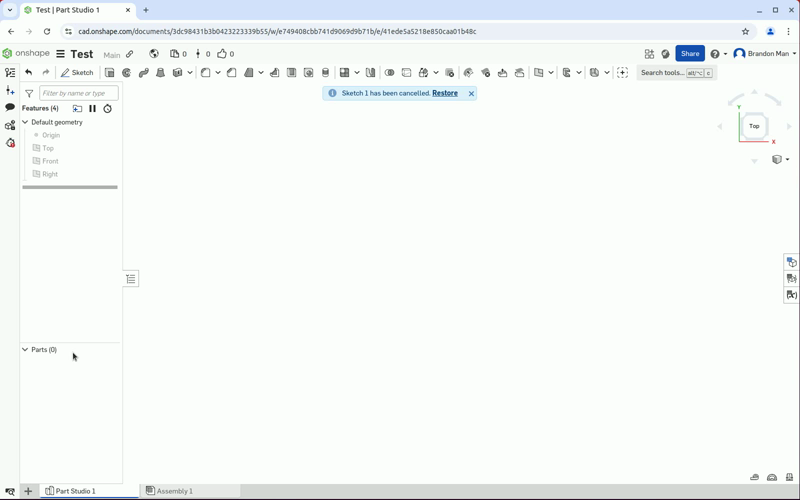
key(shift+p)
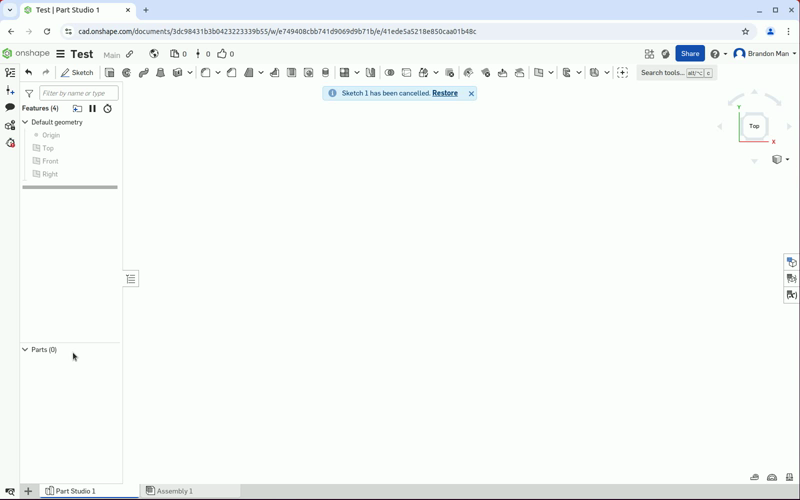
key(space)
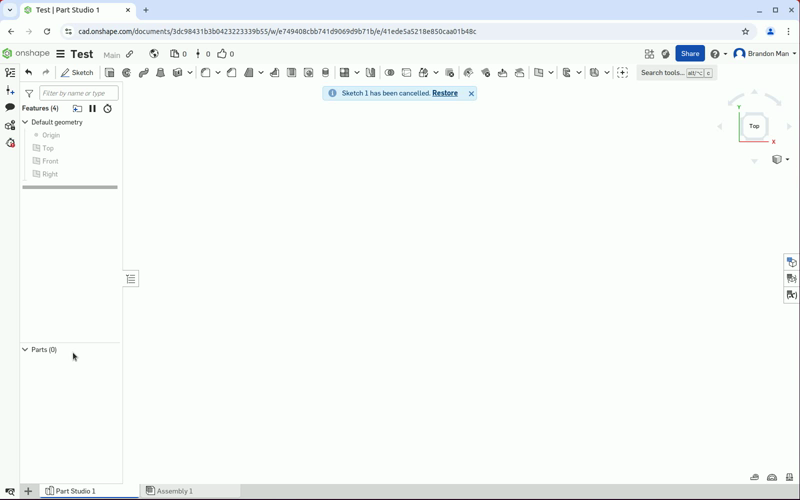
key_down(shift)
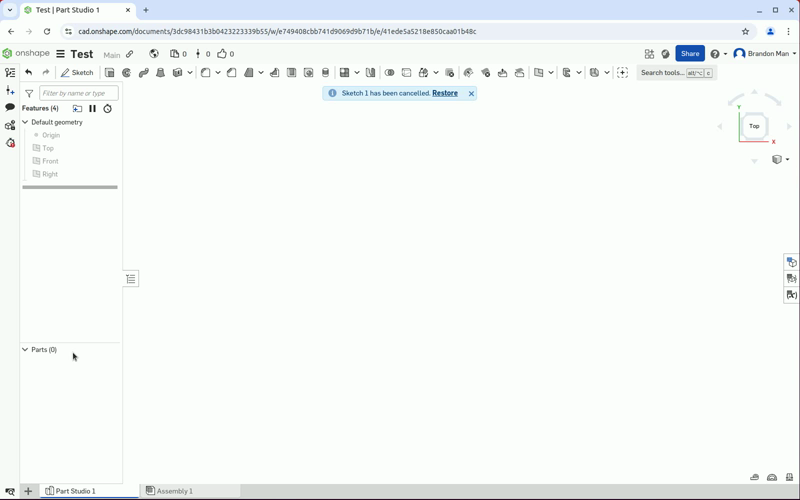
key(up)
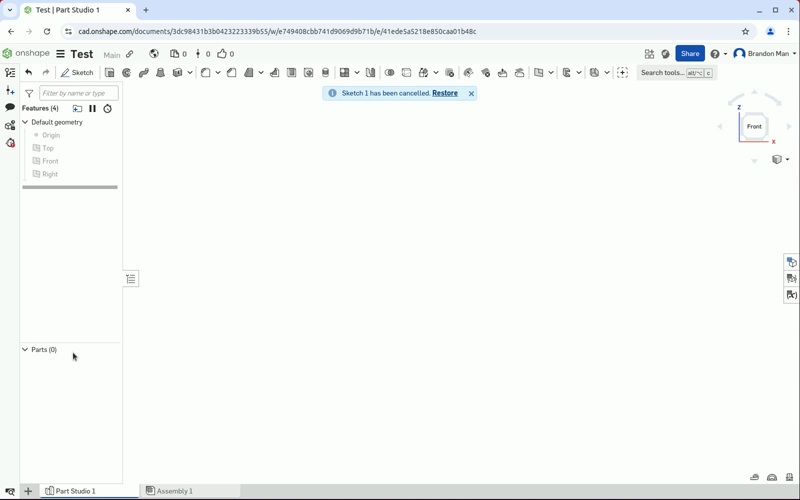
key_up(shift)
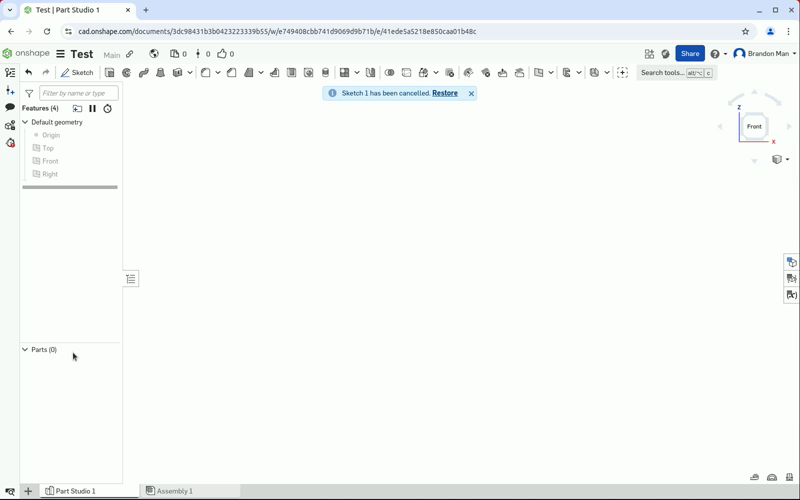
mouse_move(73, 352)
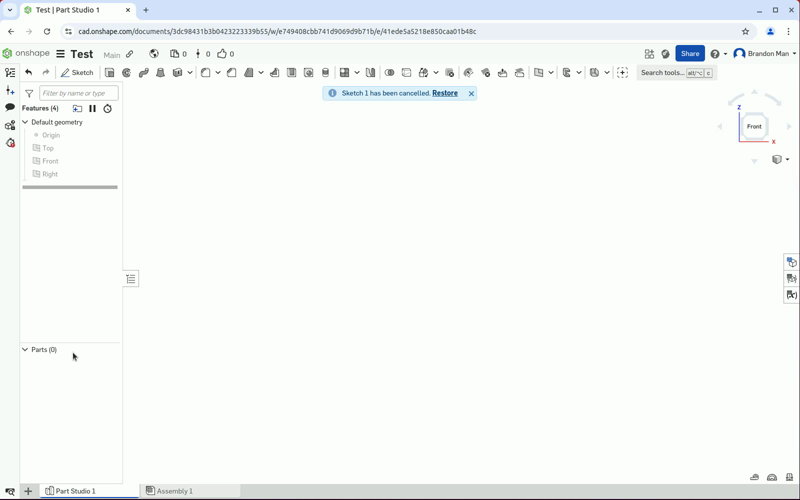
key(shift+y)
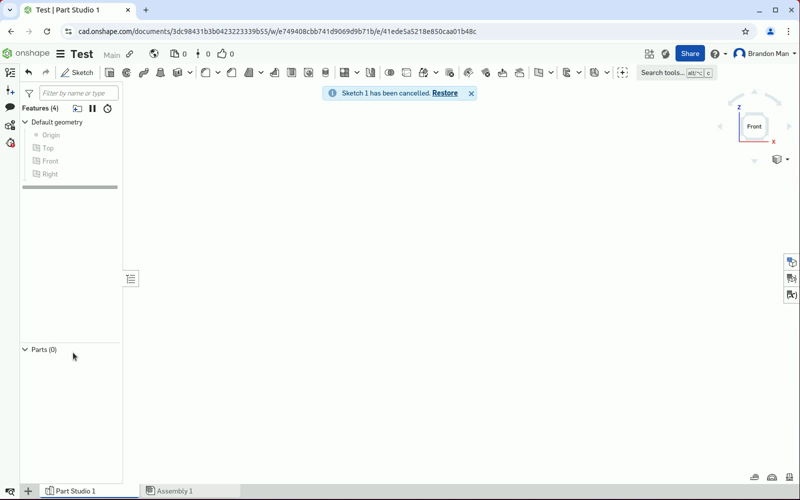
key(shift+s)
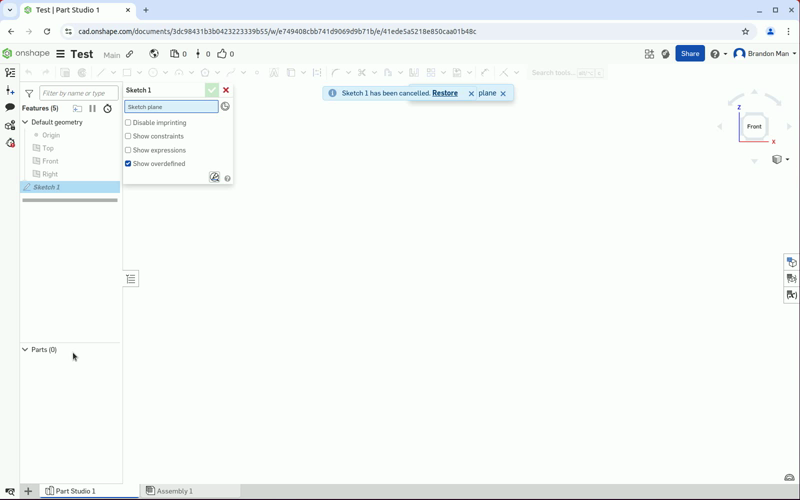
mouse_move(73, 163)
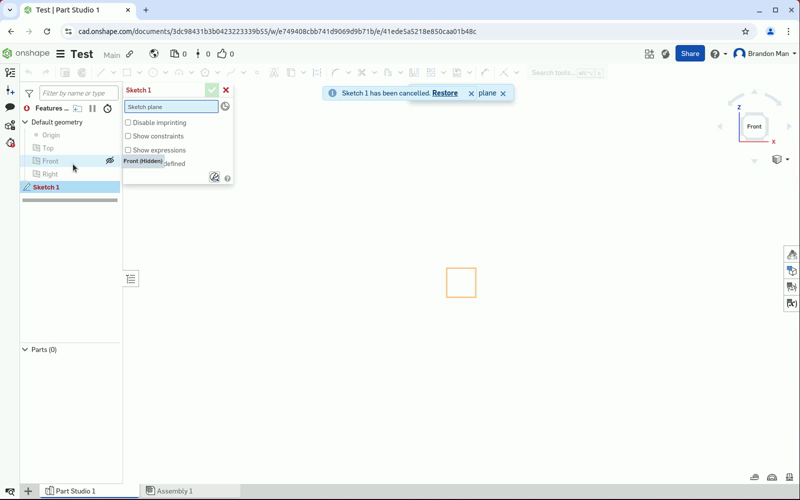
click(73, 163)
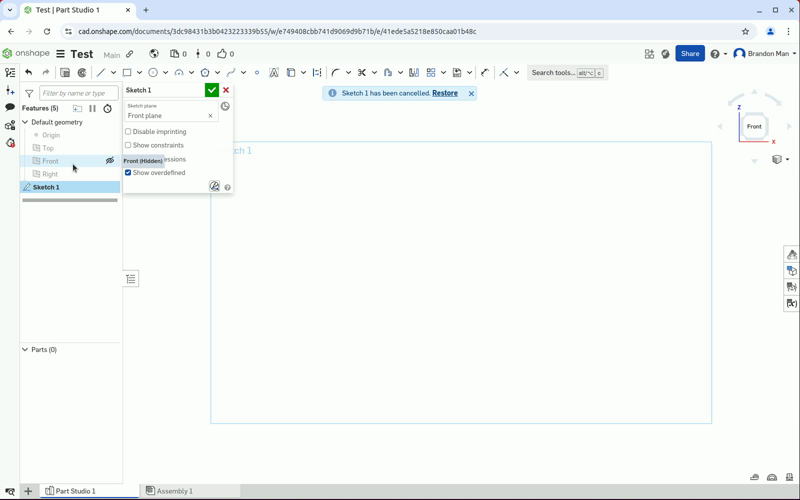
mouse_move(73, 352)
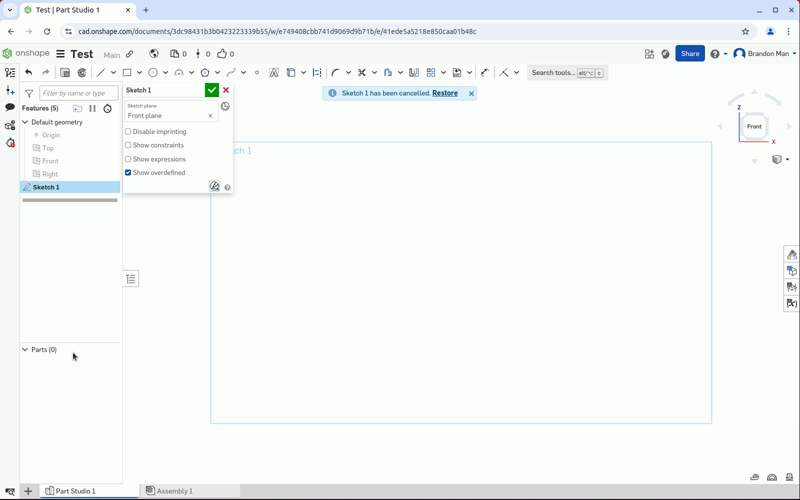
key(y)
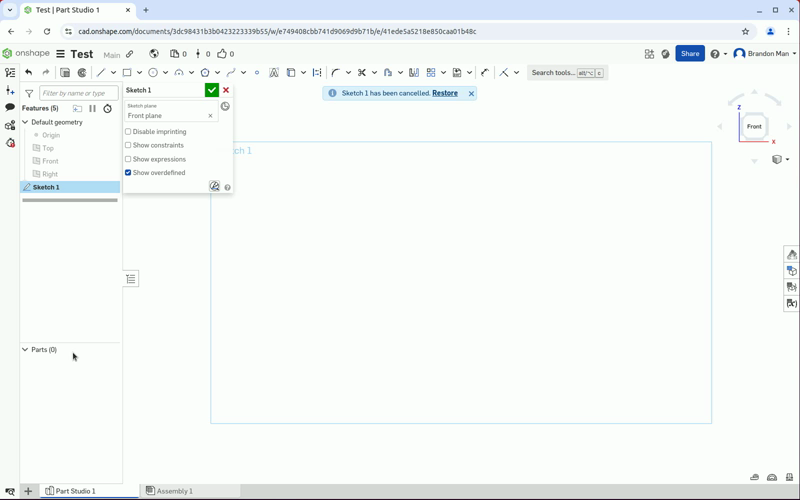
key(c)
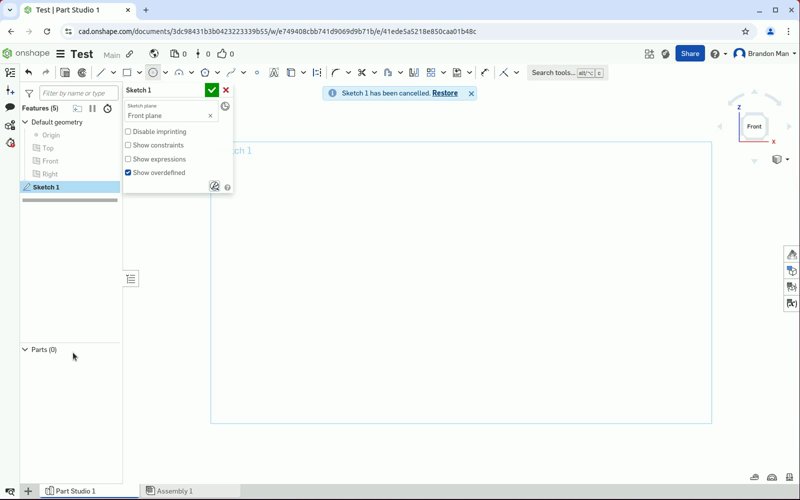
key_down(shift)
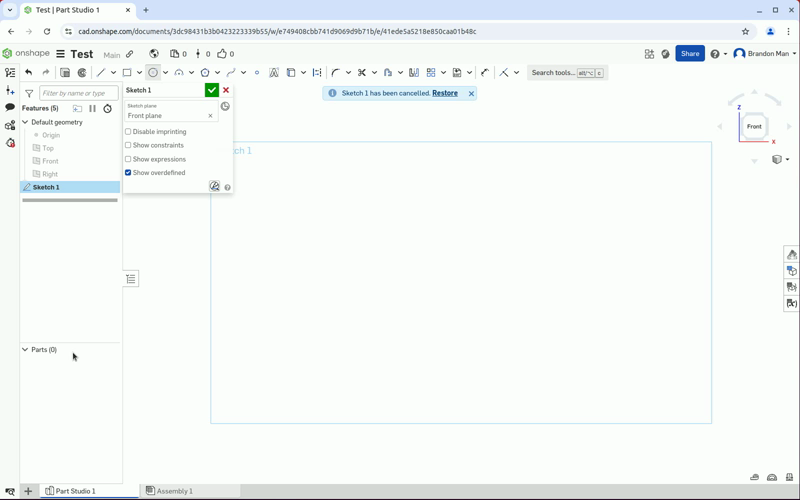
mouse_move(460, 282)
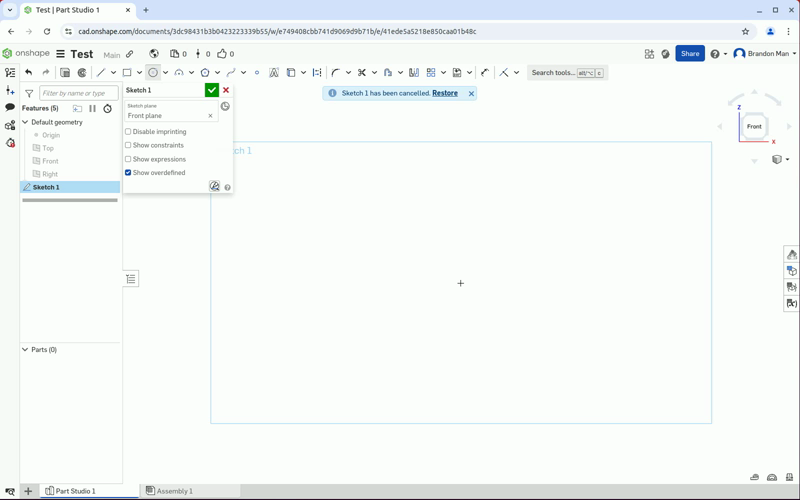
click(460, 282)
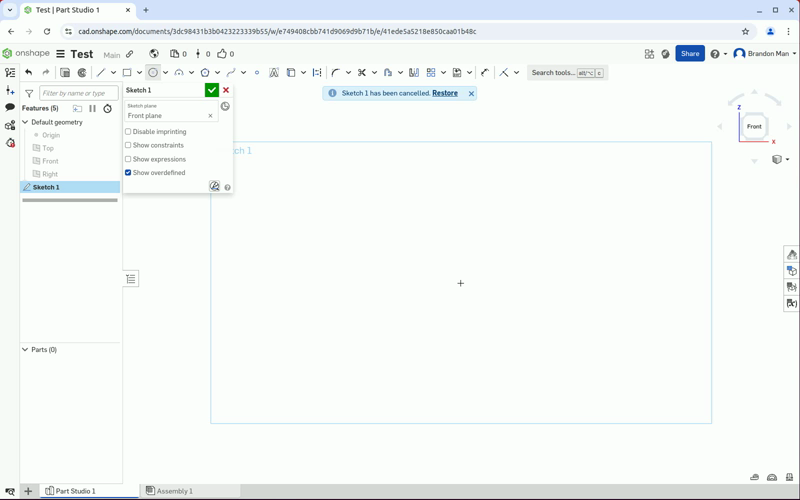
key_up(shift)
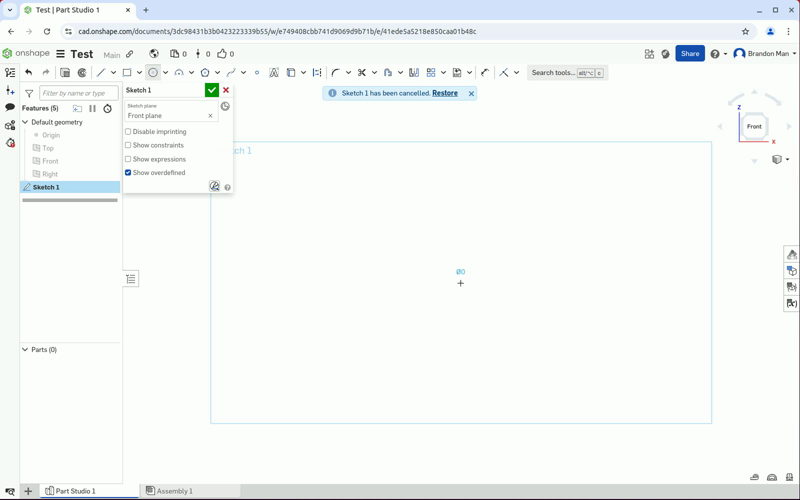
mouse_move(511, 282)
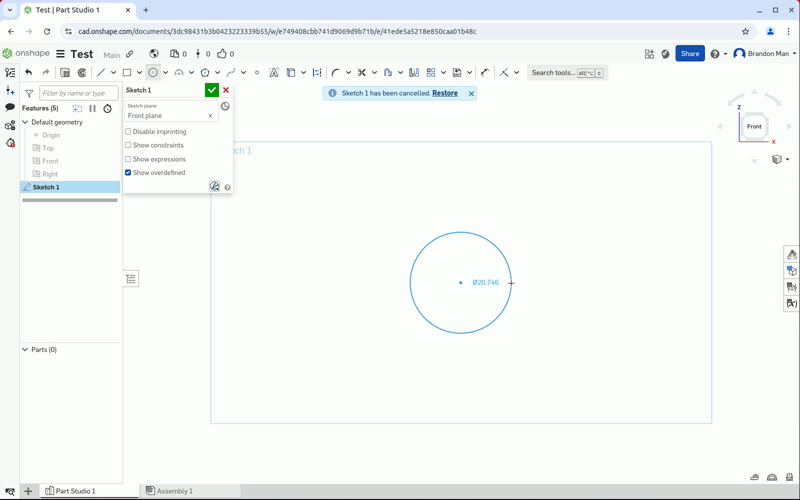
click(511, 282)
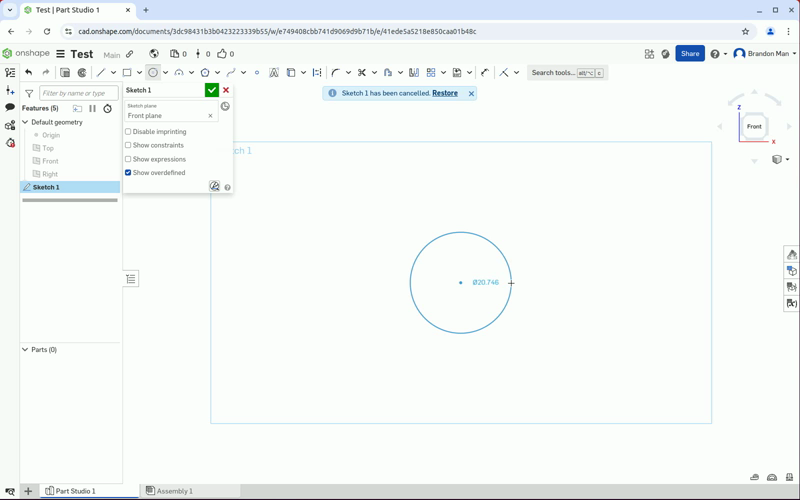
key(esc)
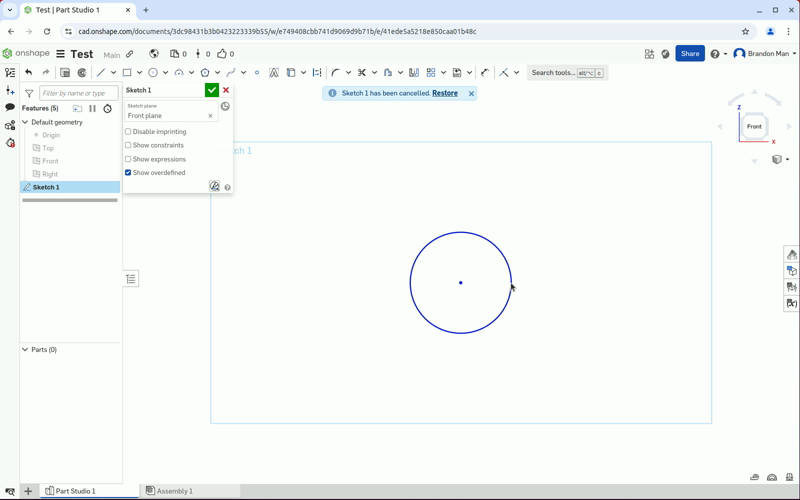
mouse_move(472, 240)
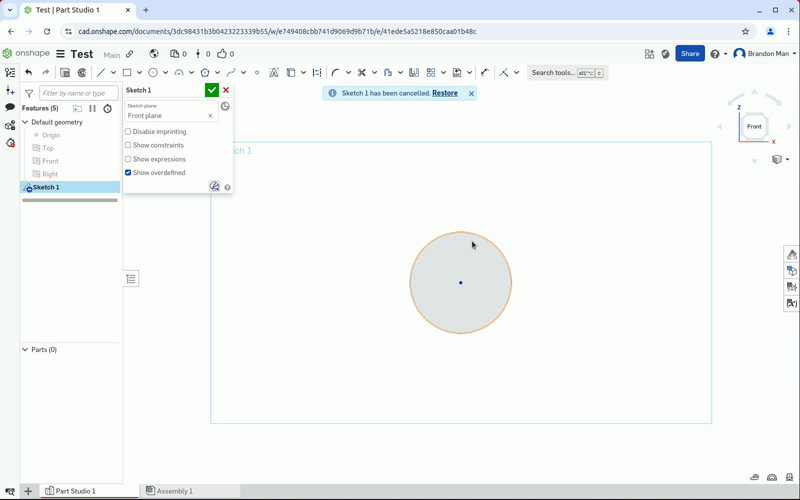
click(472, 240)
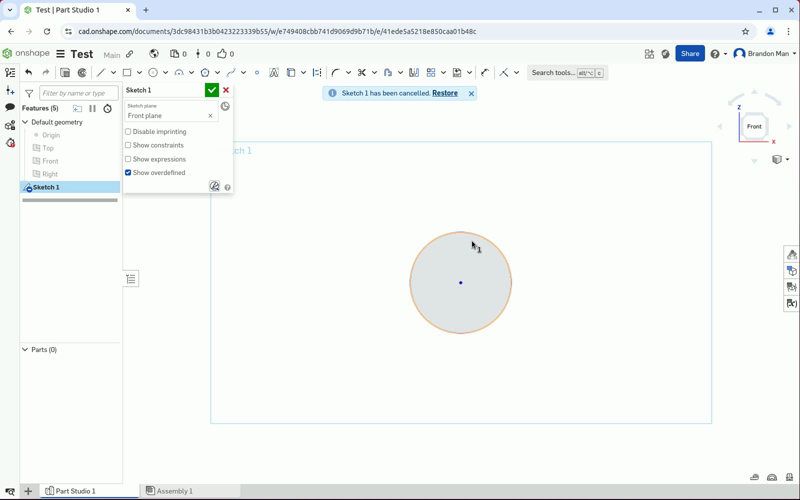
mouse_move(73, 352)
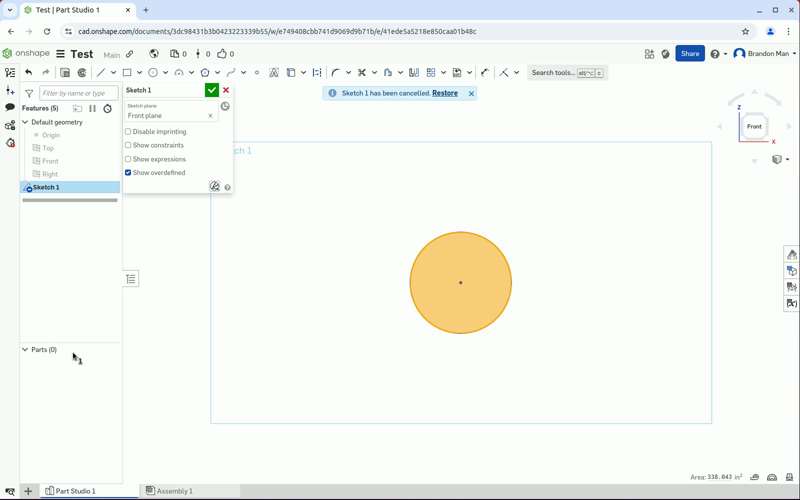
key(shift+y)
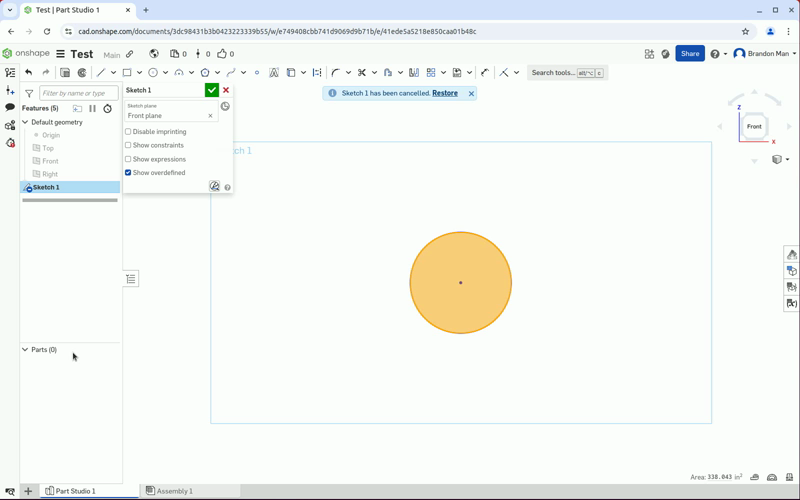
key(shift+e)
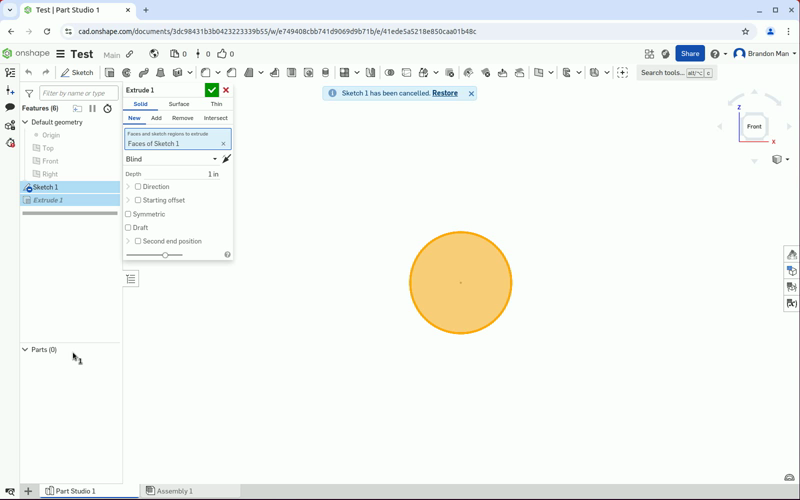
mouse_move(143, 106)
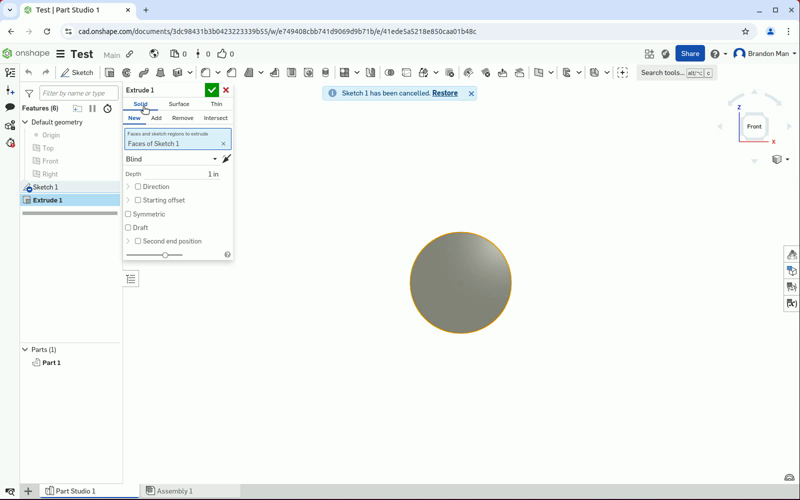
click(143, 106)
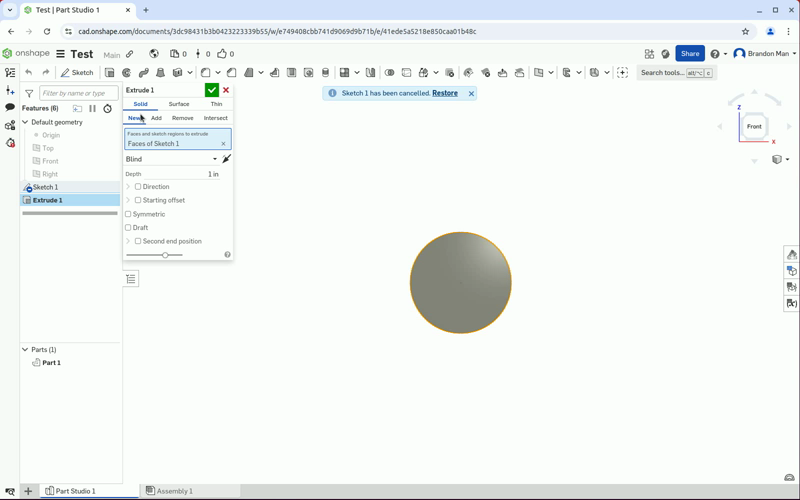
mouse_move(137, 120)
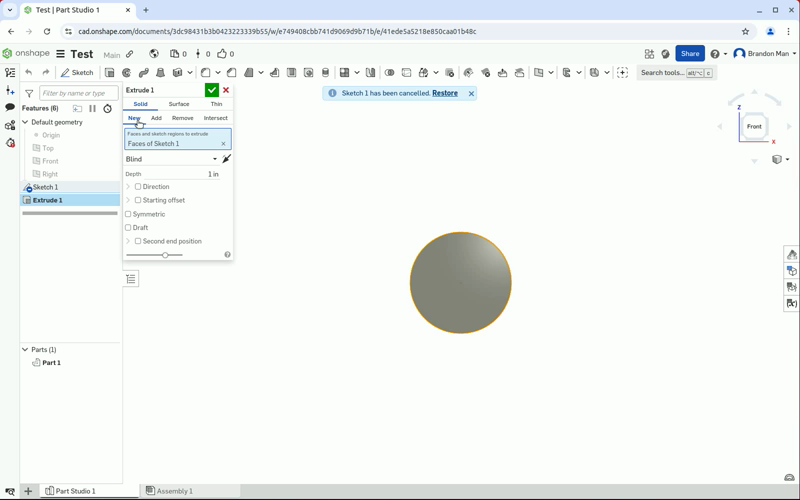
click(137, 120)
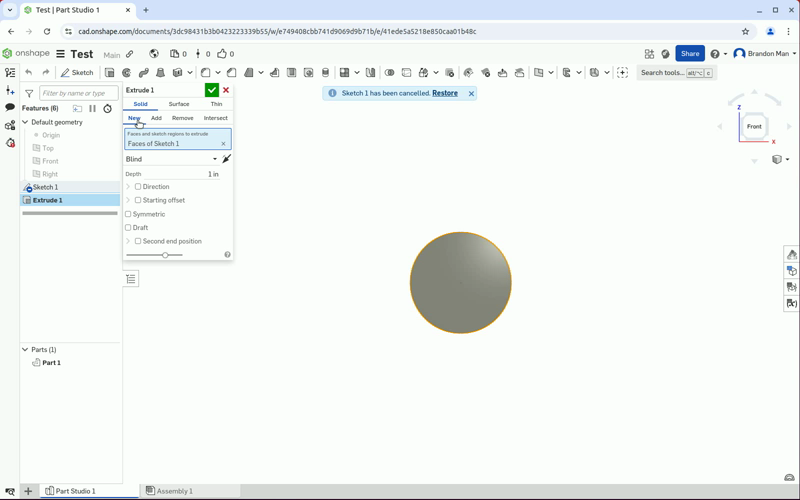
key(tab, 4)
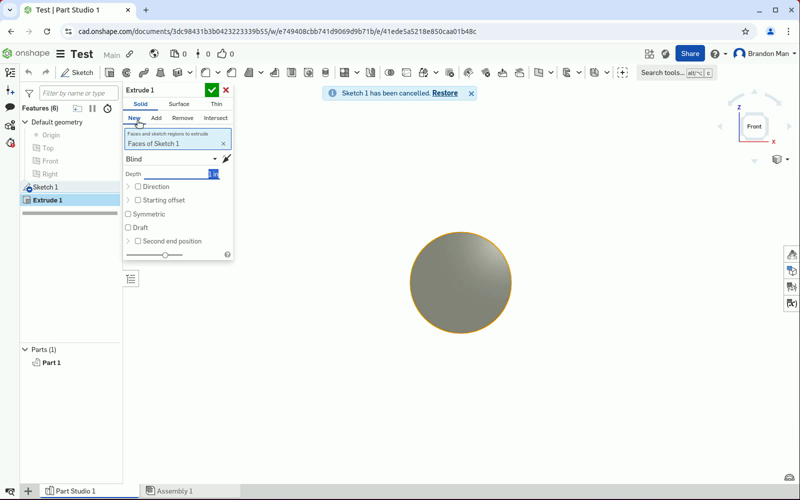
text(23.108)
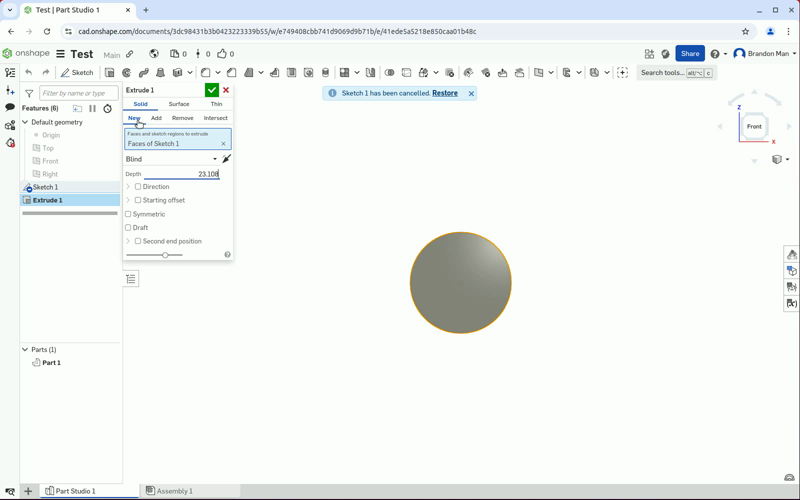
key(enter)
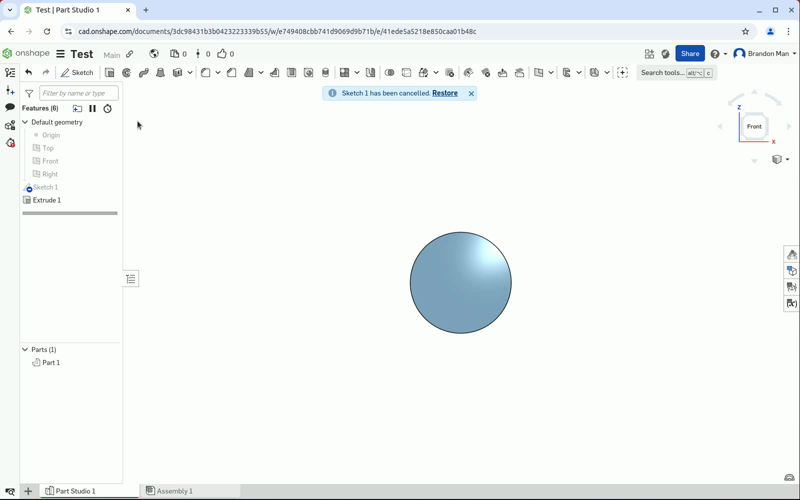
key(shift+h)
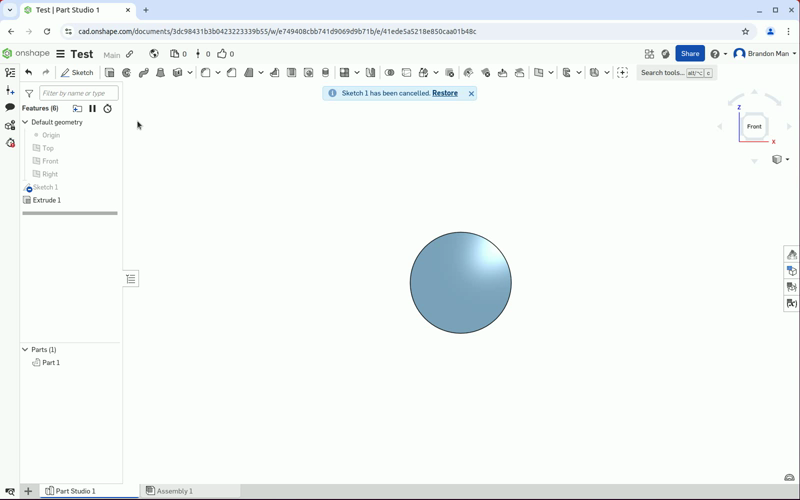
key(shift+h)
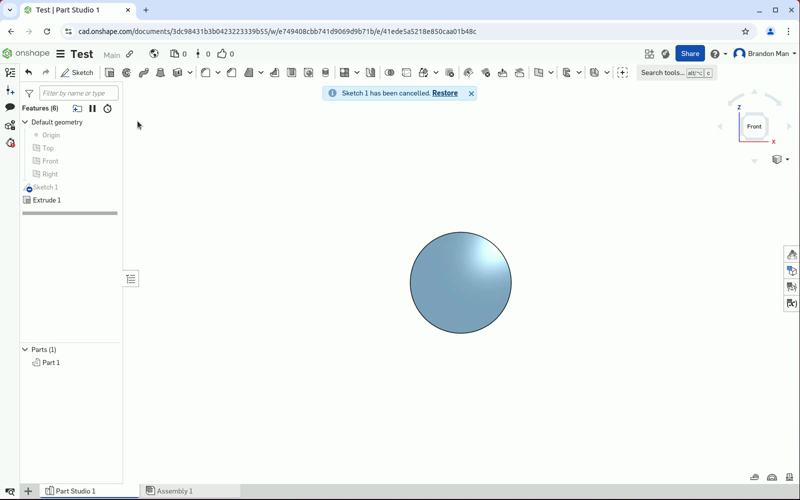
mouse_move(73, 189)
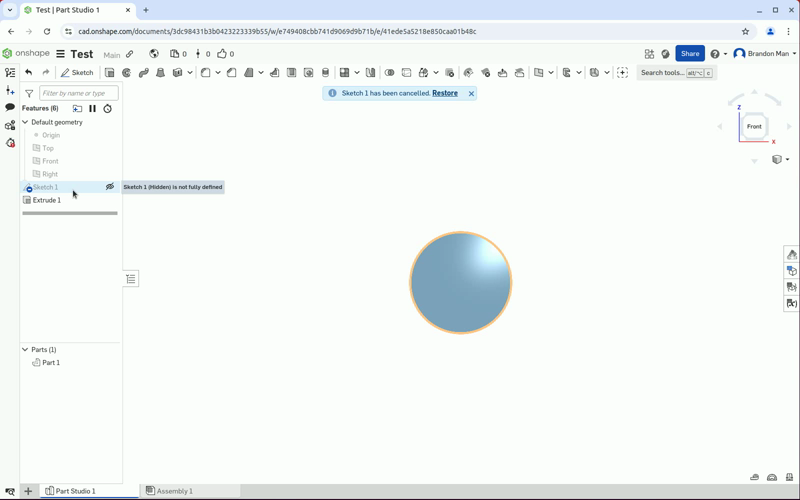
click(73, 189)
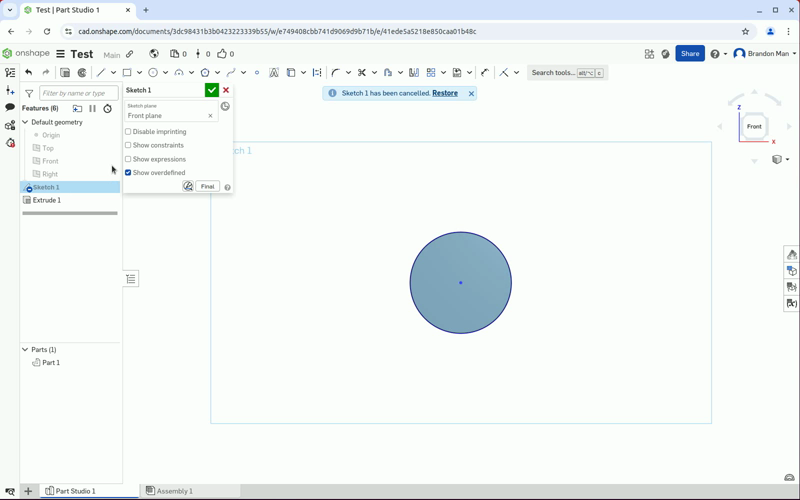
mouse_move(229, 92)
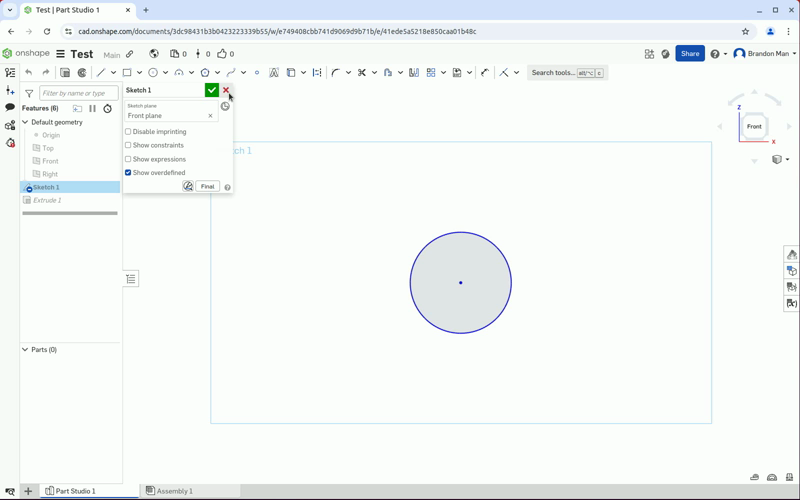
click(229, 92)
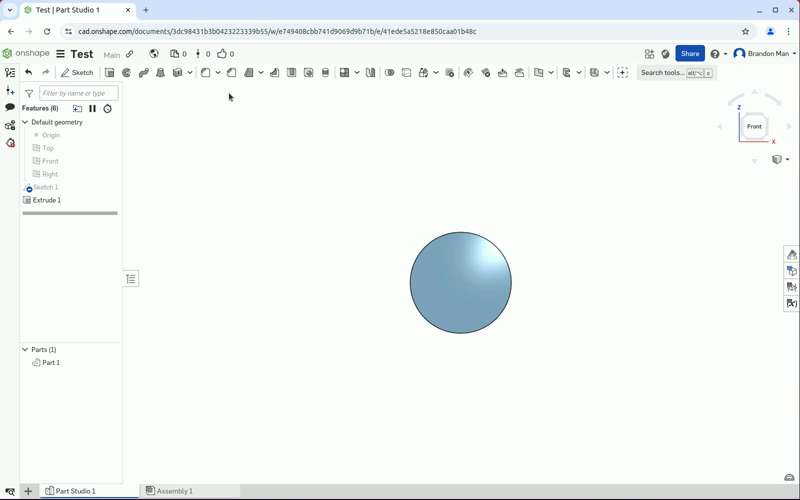
mouse_move(541, 75)
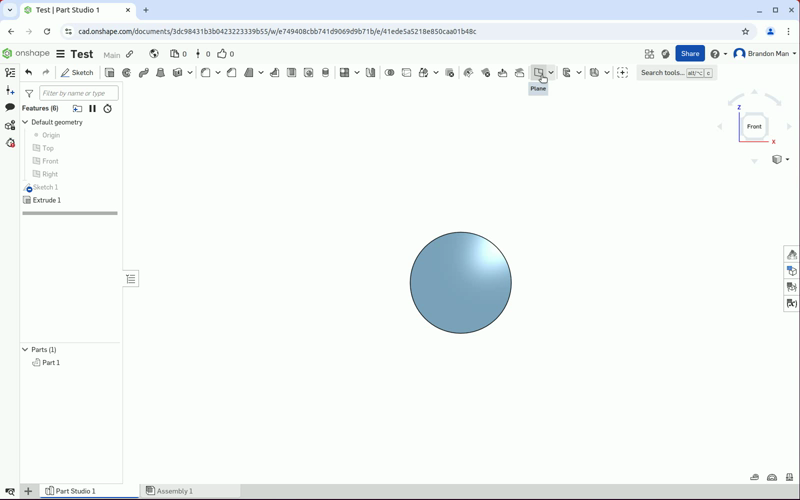
click(541, 75)
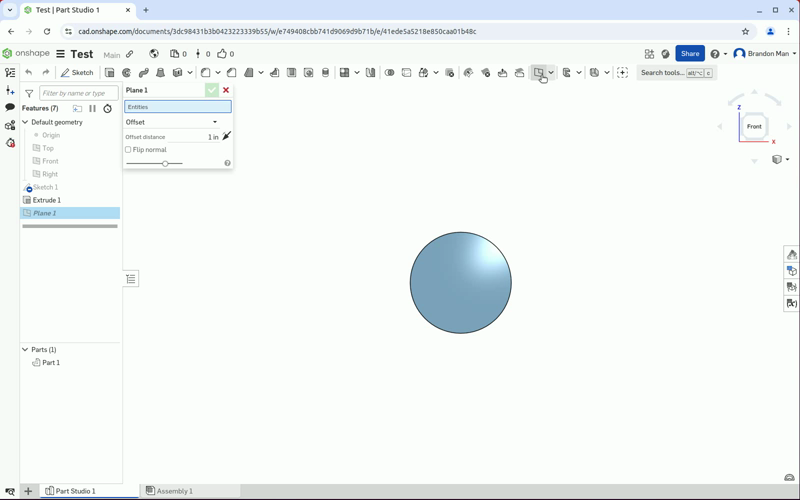
mouse_move(73, 163)
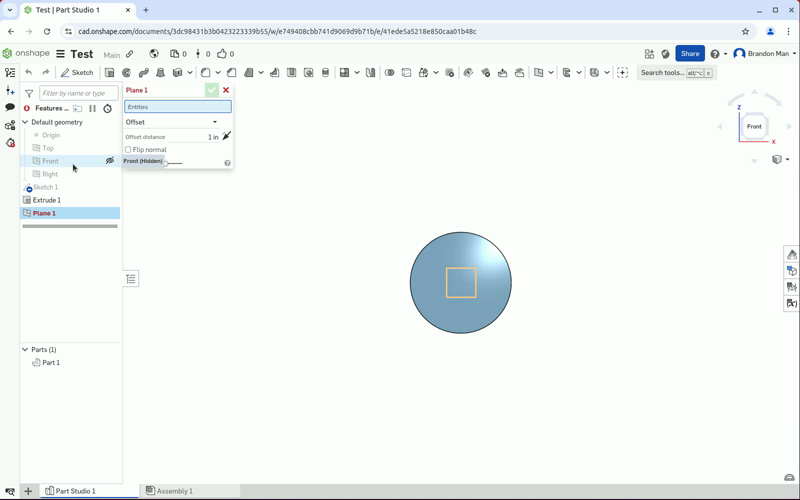
click(73, 163)
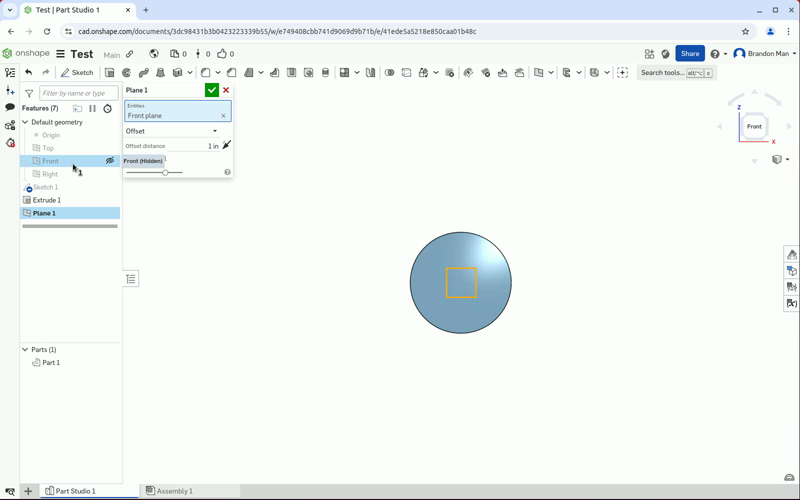
key(tab, 2)
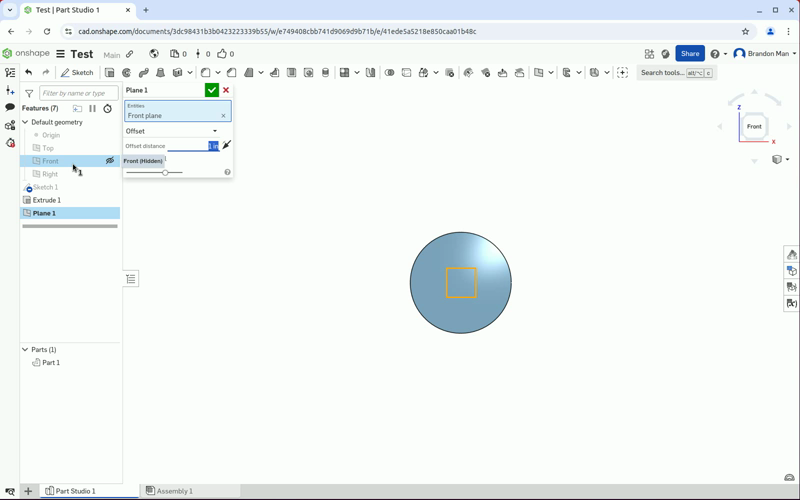
text(23.108)
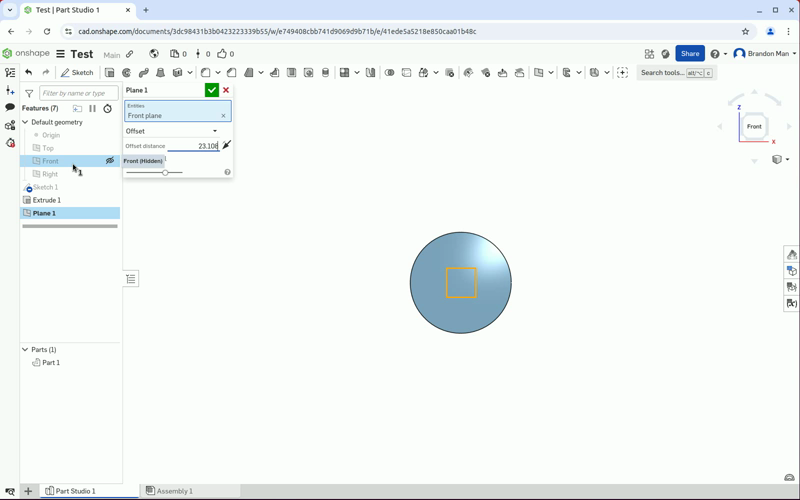
key(enter, 2)
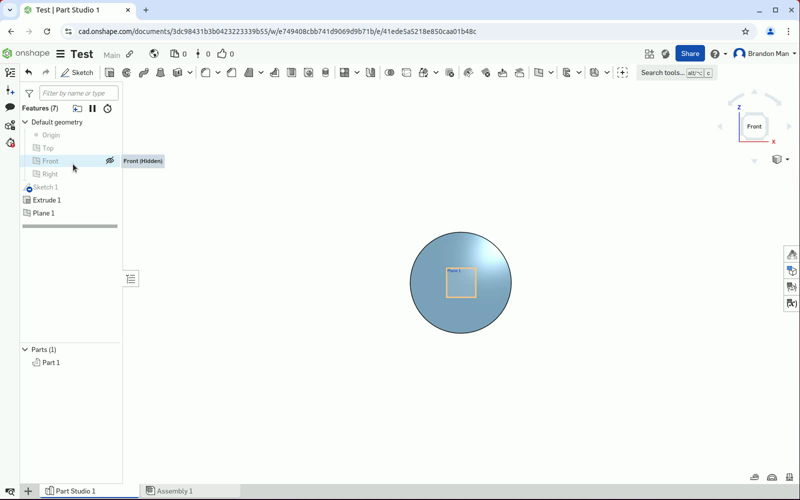
key(shift+s)
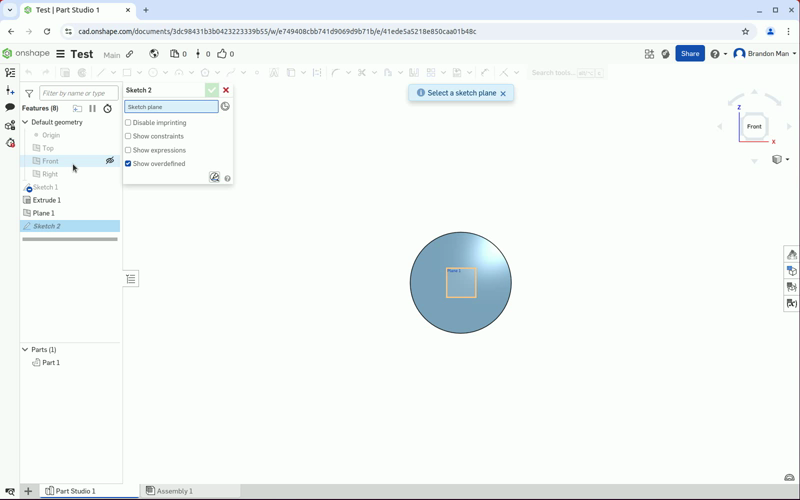
mouse_move(73, 215)
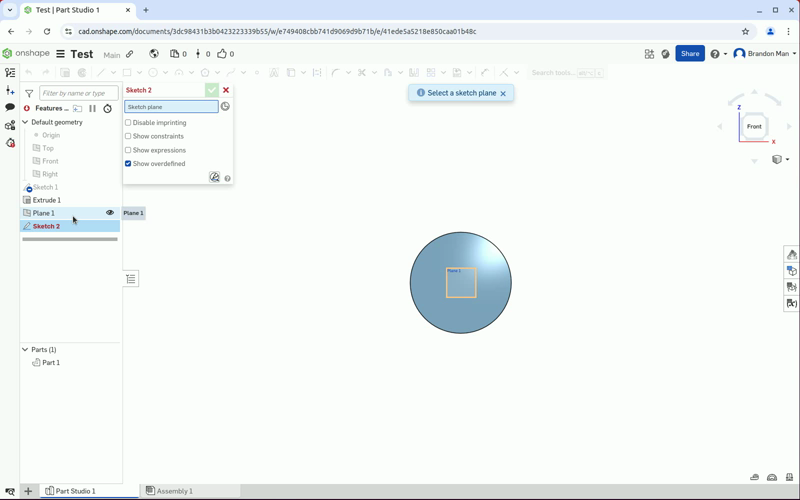
click(73, 215)
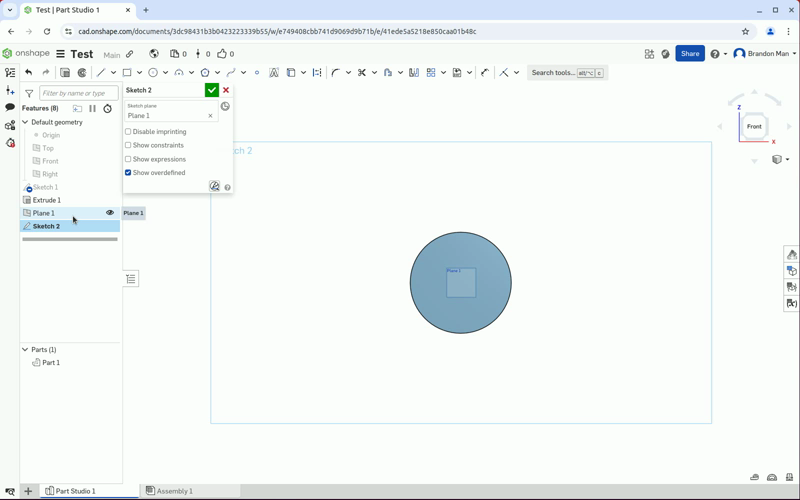
mouse_move(73, 352)
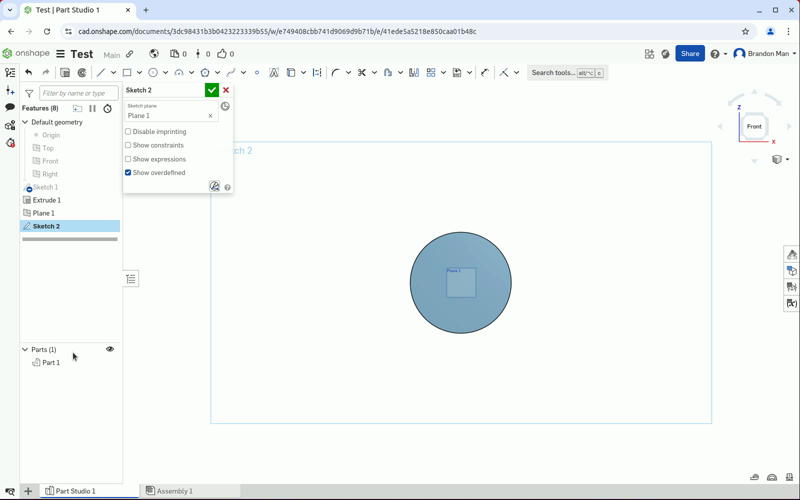
key(y)
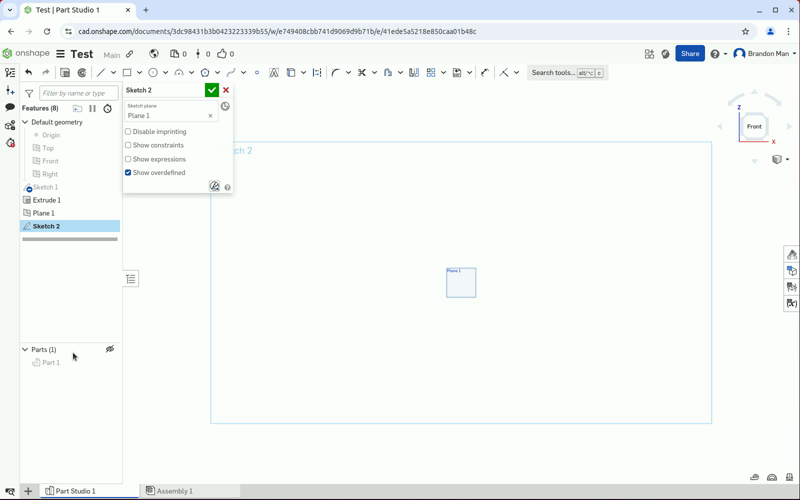
key(a)
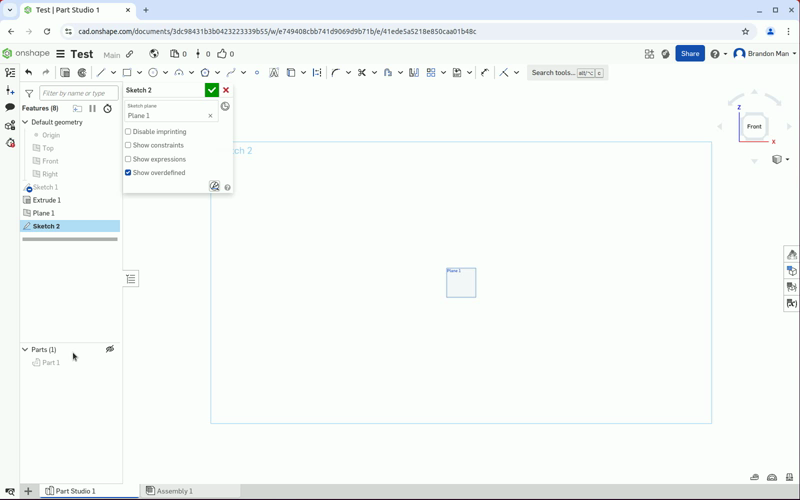
key_down(shift)
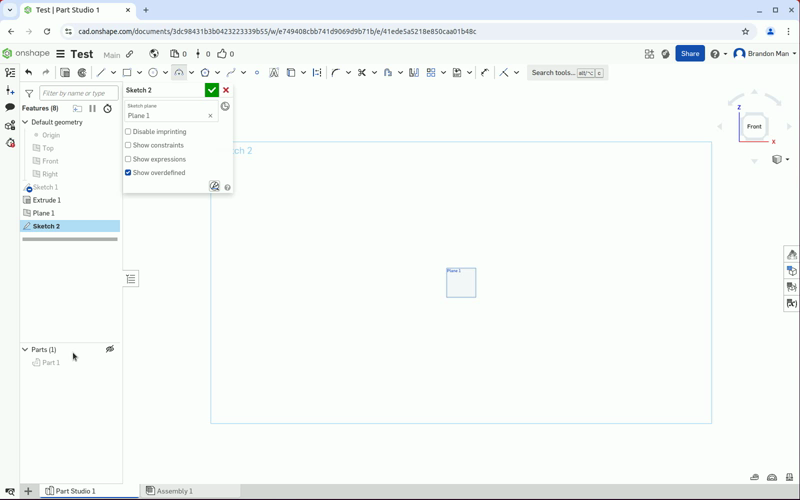
mouse_move(436, 326)
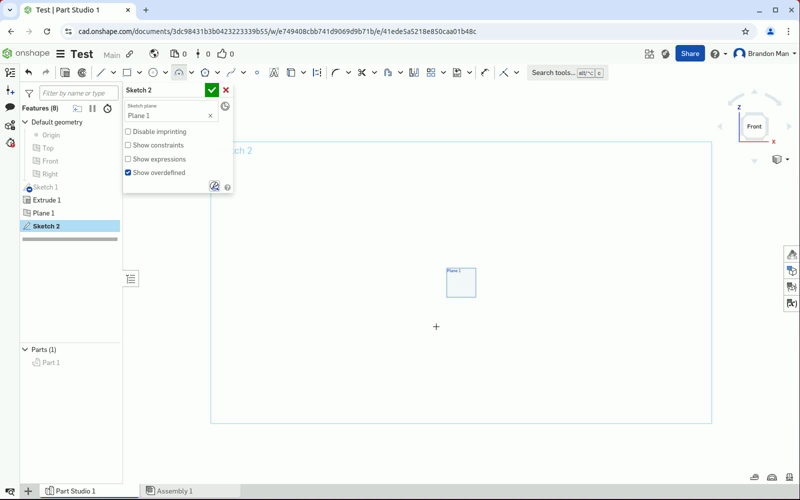
click(436, 326)
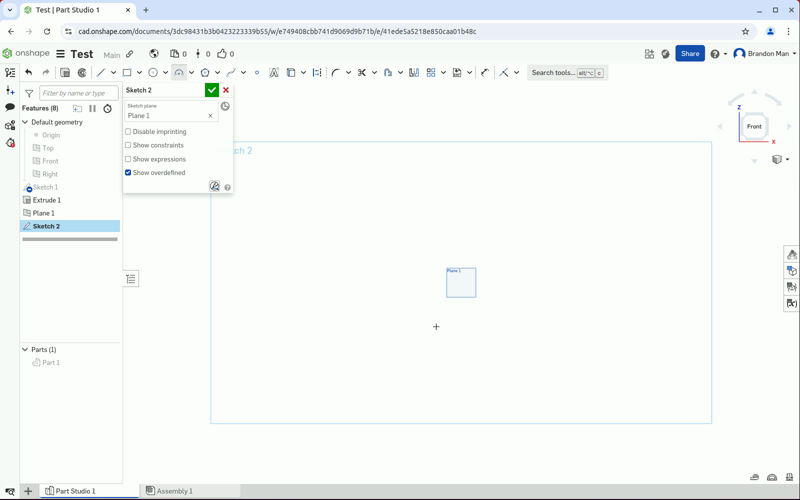
key_up(shift)
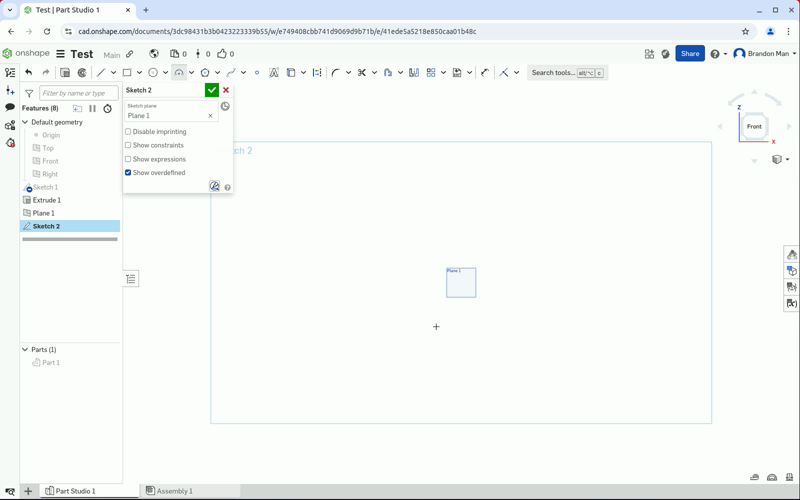
key_down(shift)
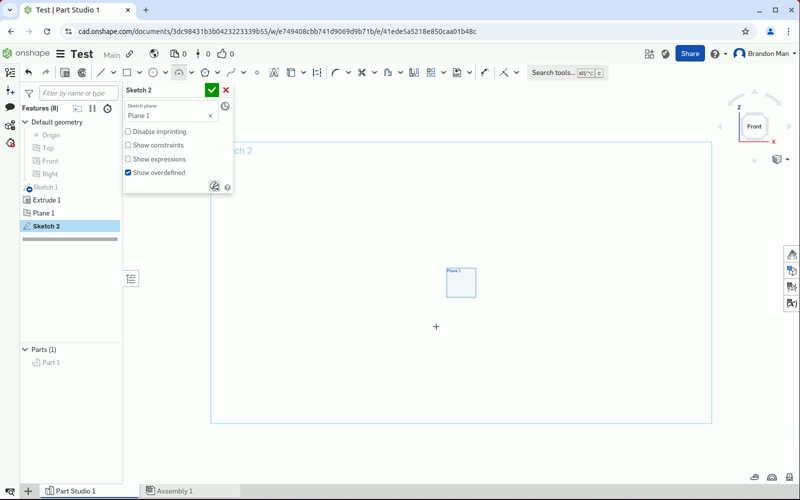
mouse_move(486, 326)
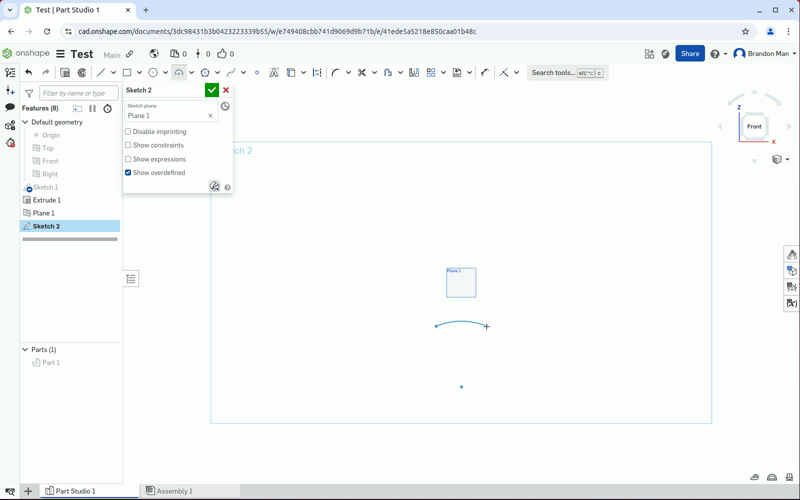
click(486, 326)
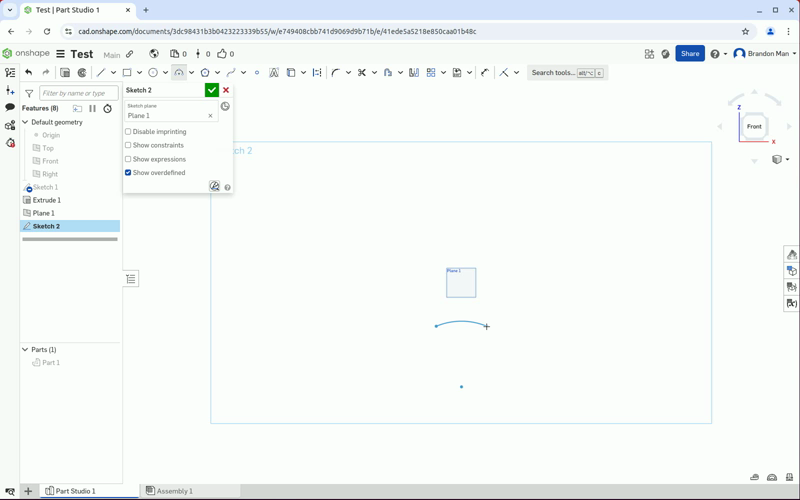
mouse_move(461, 333)
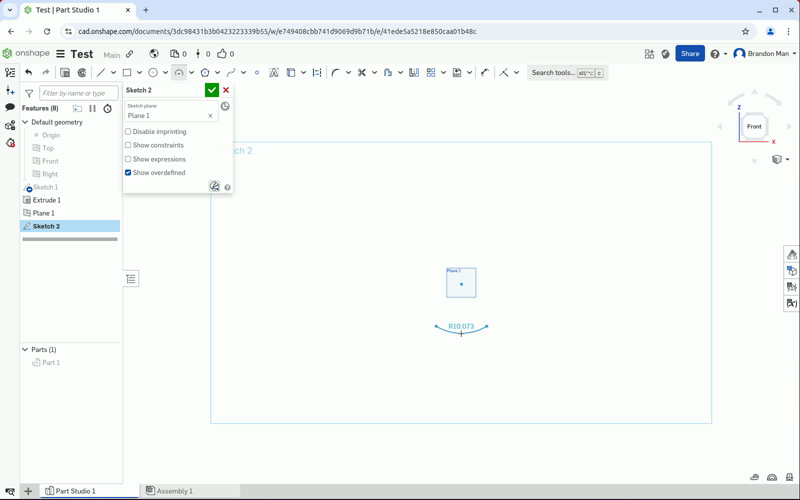
click(461, 333)
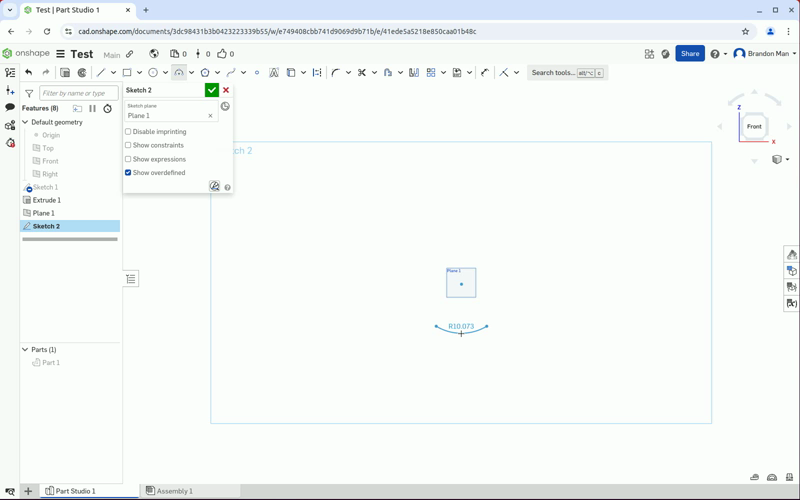
key_up(shift)
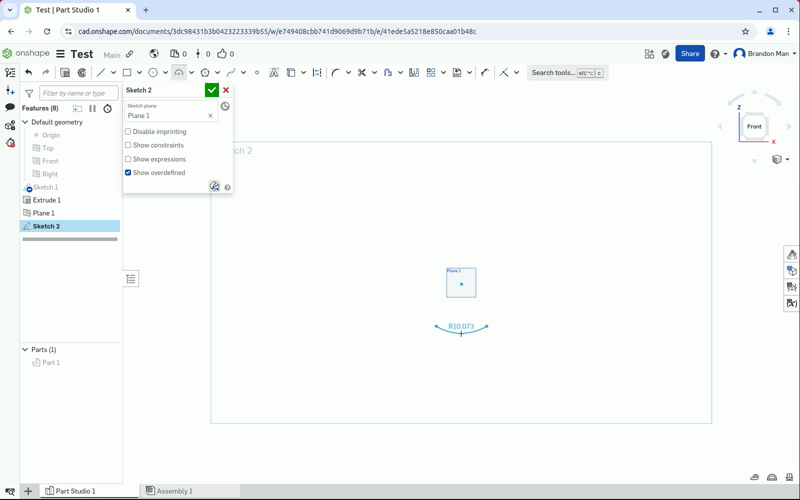
key(esc)
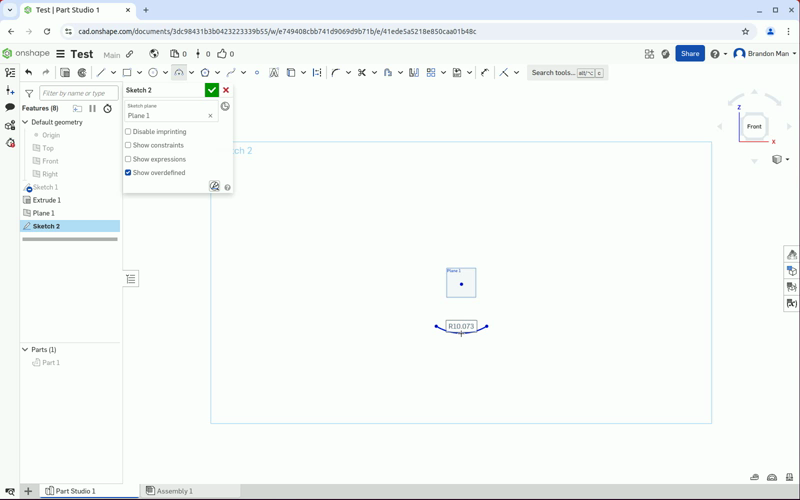
key(l)
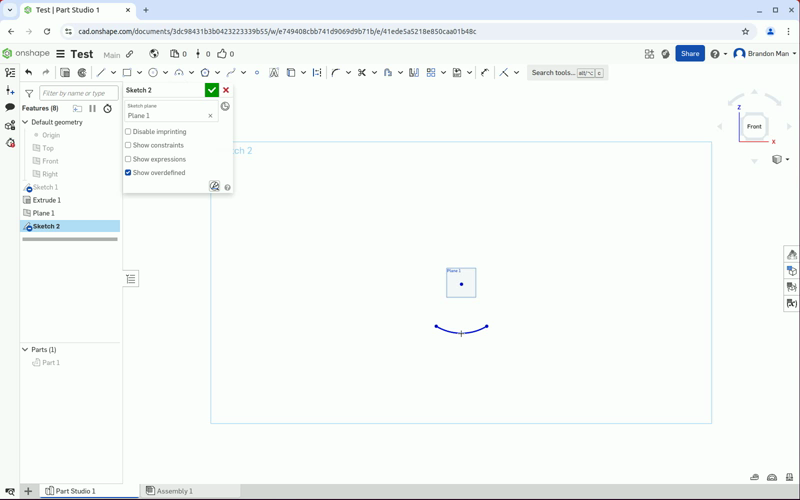
mouse_move(486, 326)
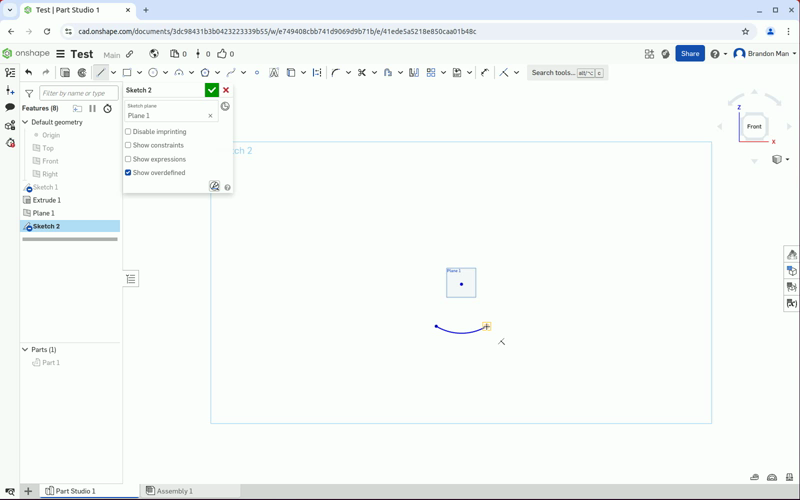
click(486, 326)
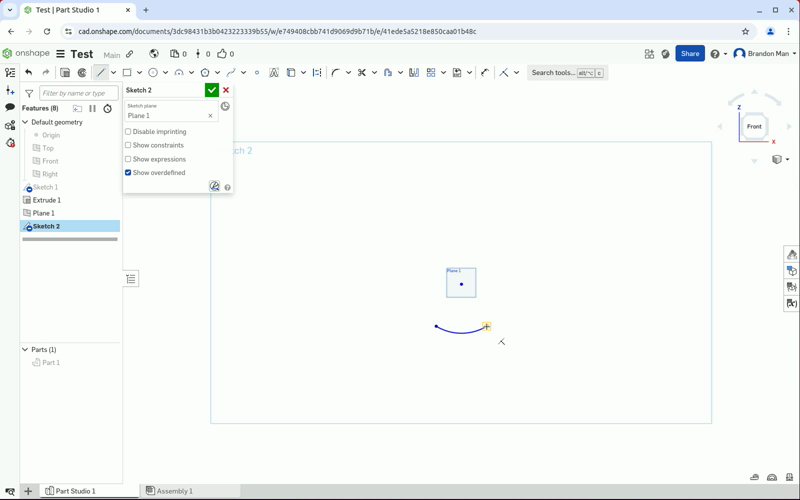
key_down(shift)
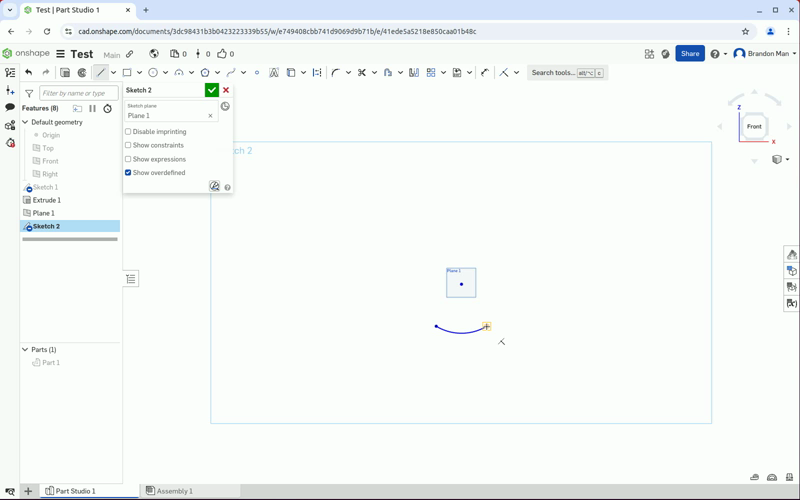
mouse_move(516, 326)
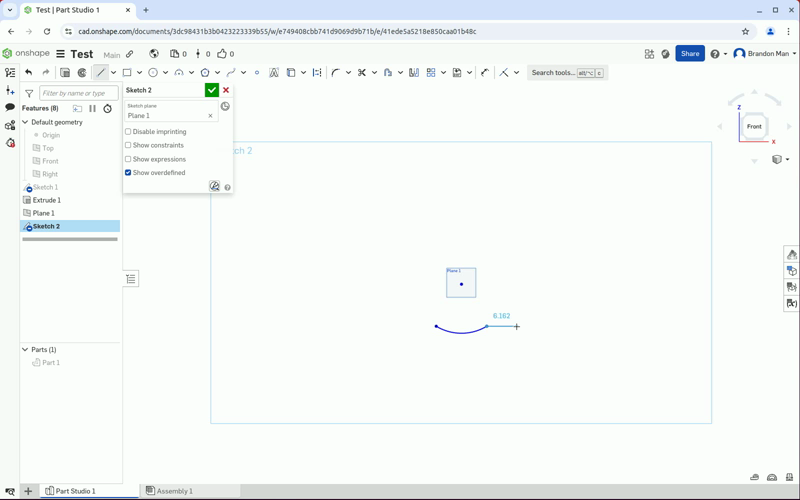
mouse_move(486, 282)
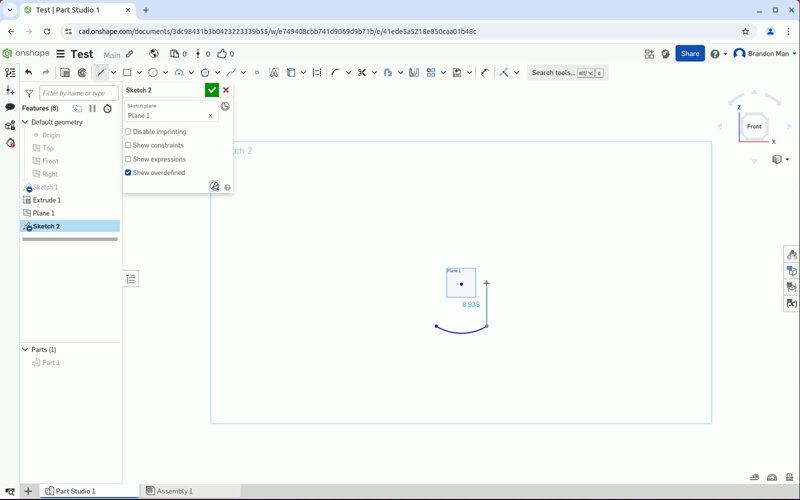
click(486, 282)
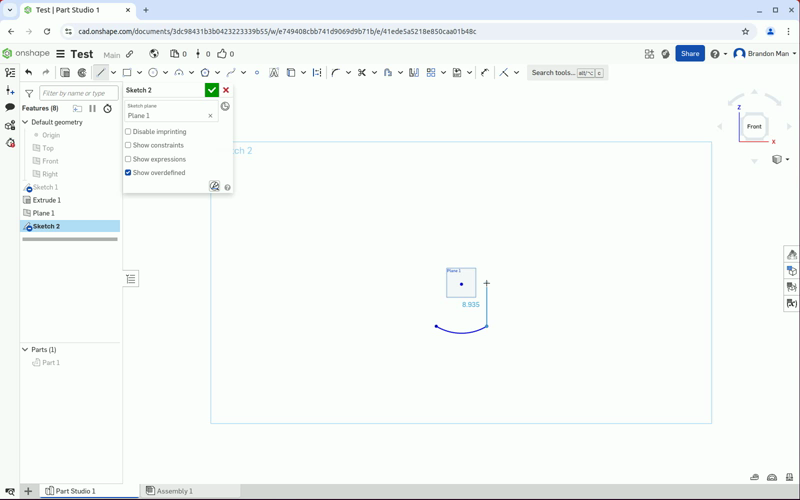
key_up(shift)
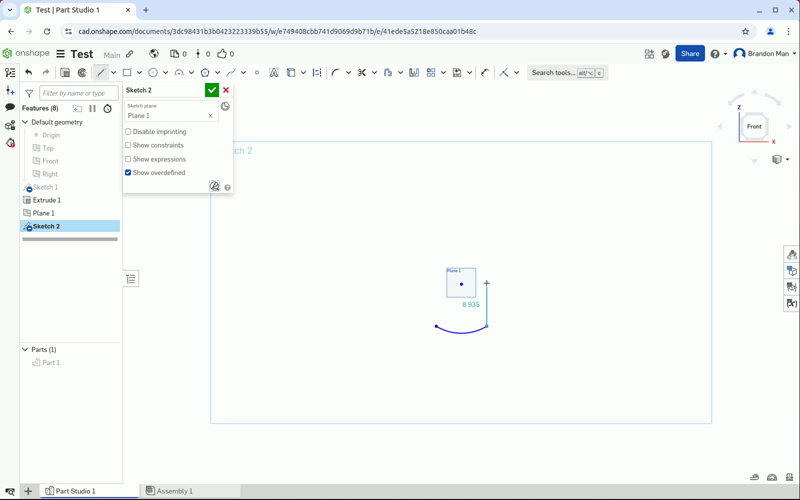
key_down(shift)
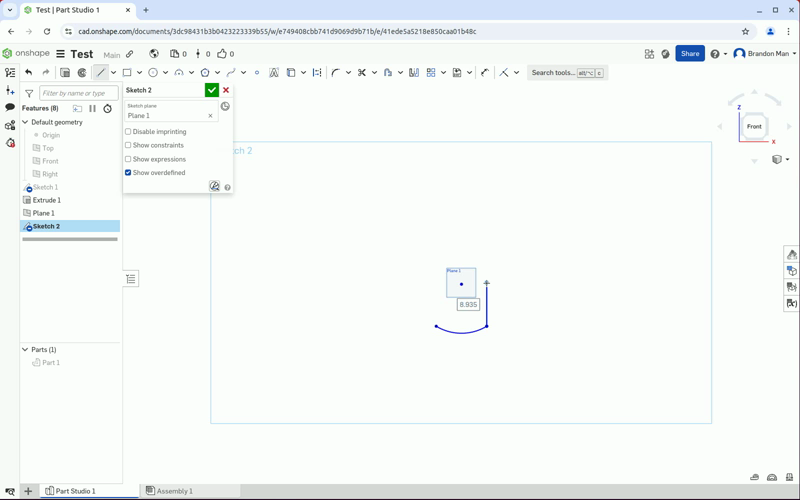
mouse_move(516, 282)
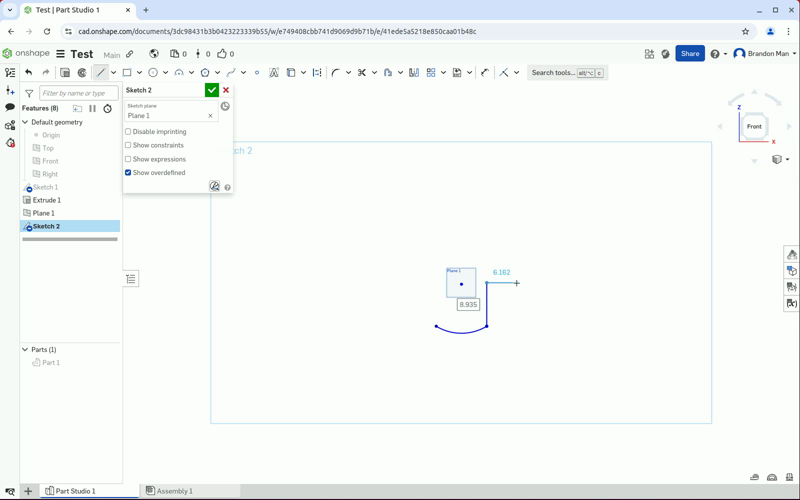
mouse_move(486, 239)
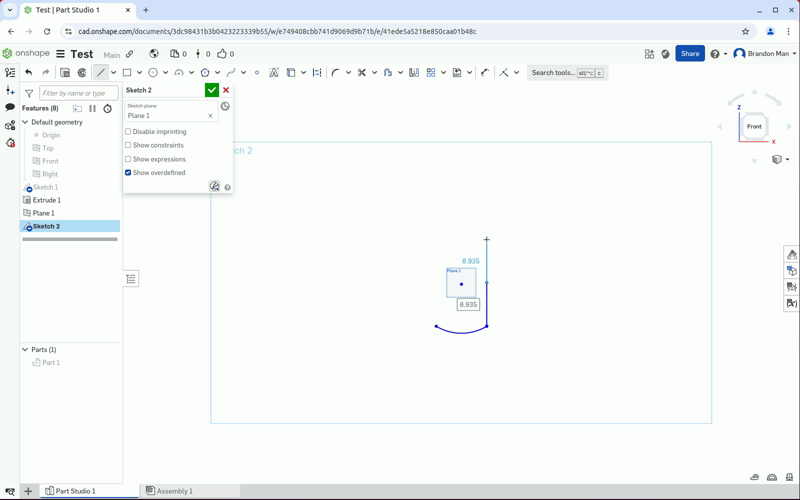
click(486, 239)
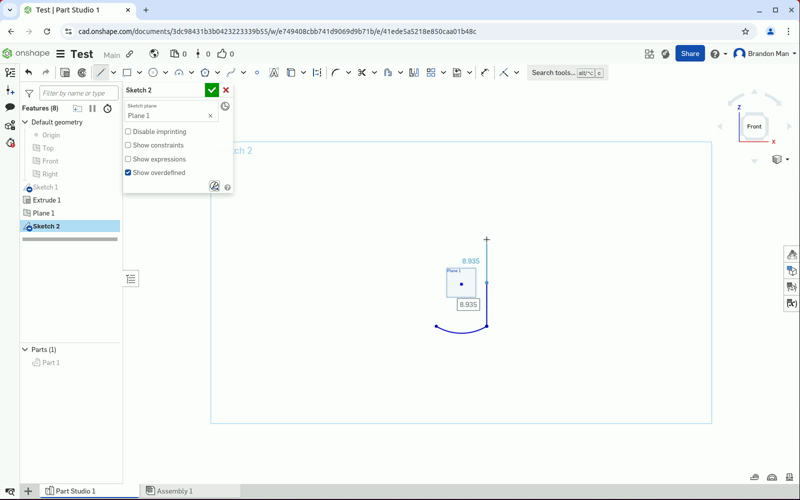
key_up(shift)
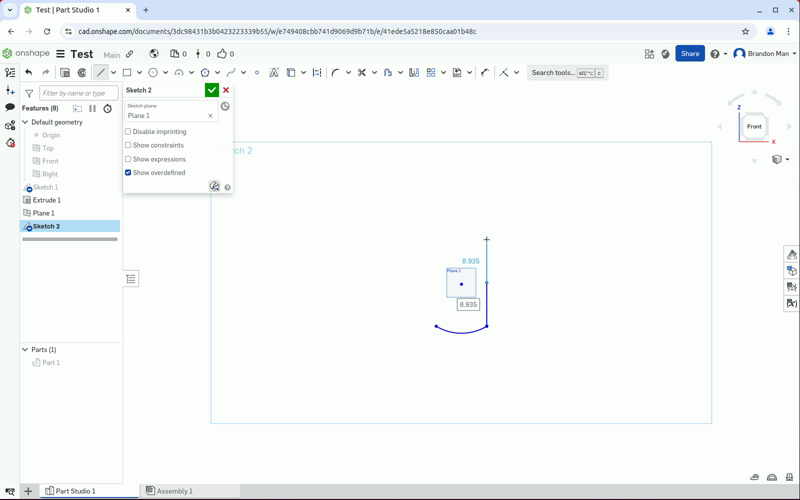
key(esc)
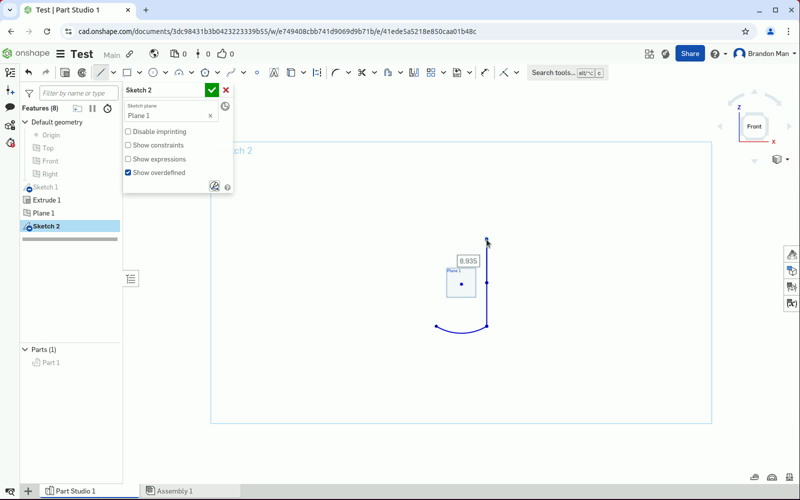
key(a)
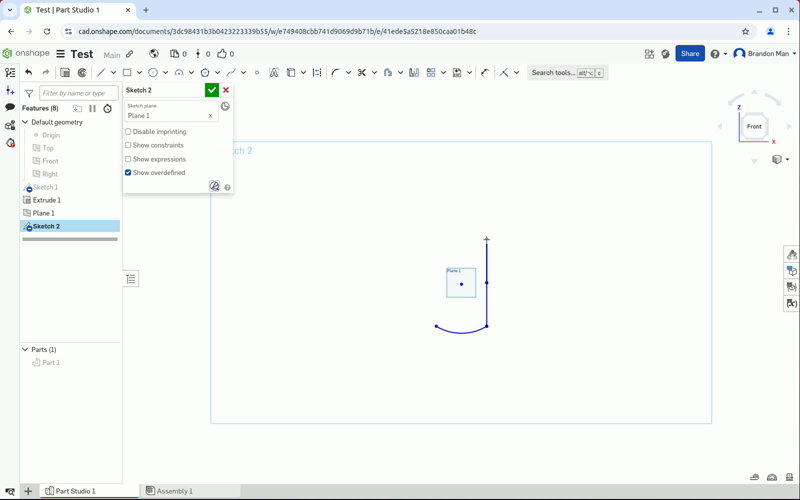
mouse_move(486, 239)
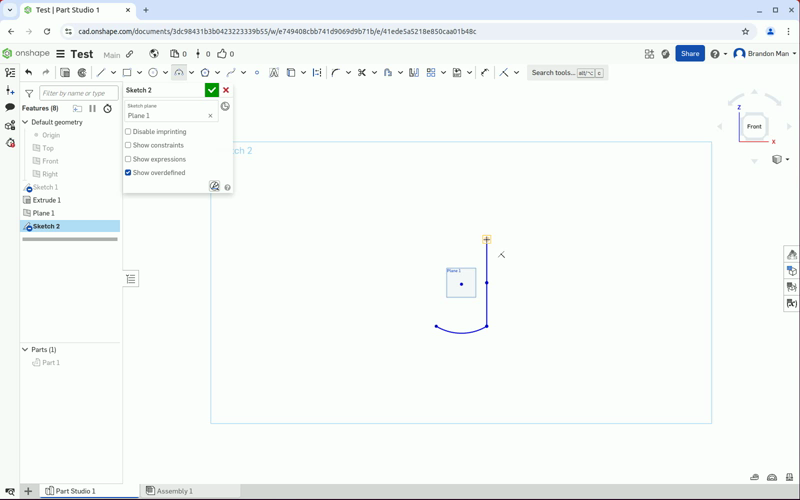
click(486, 239)
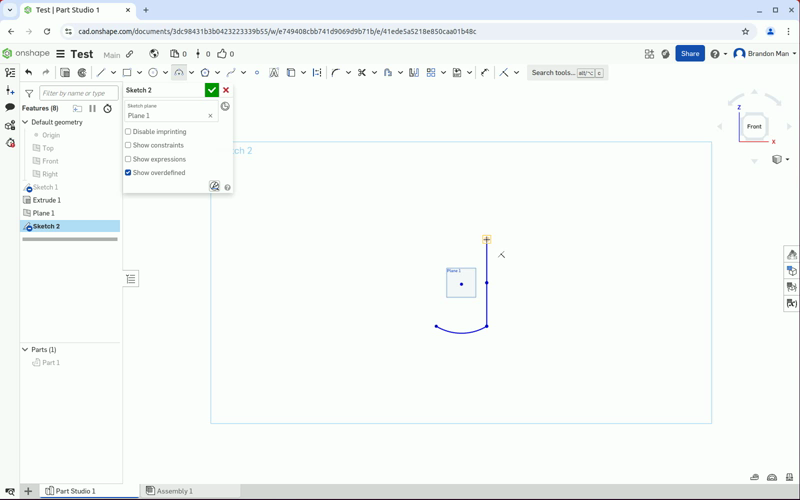
key_down(shift)
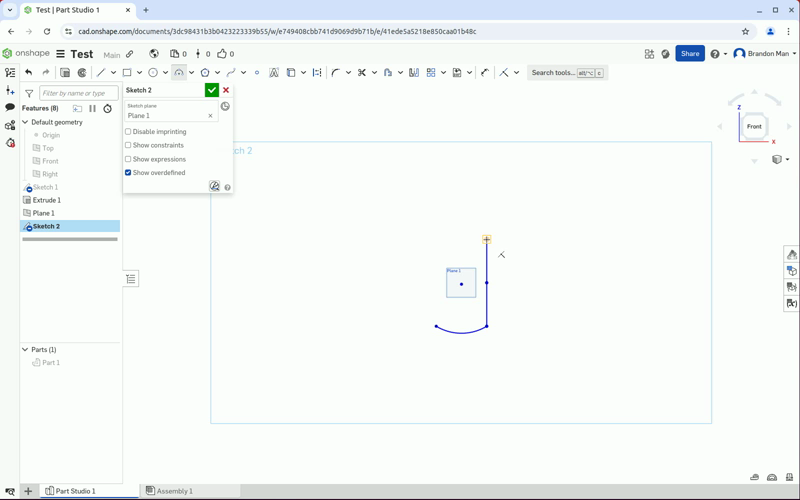
mouse_move(436, 239)
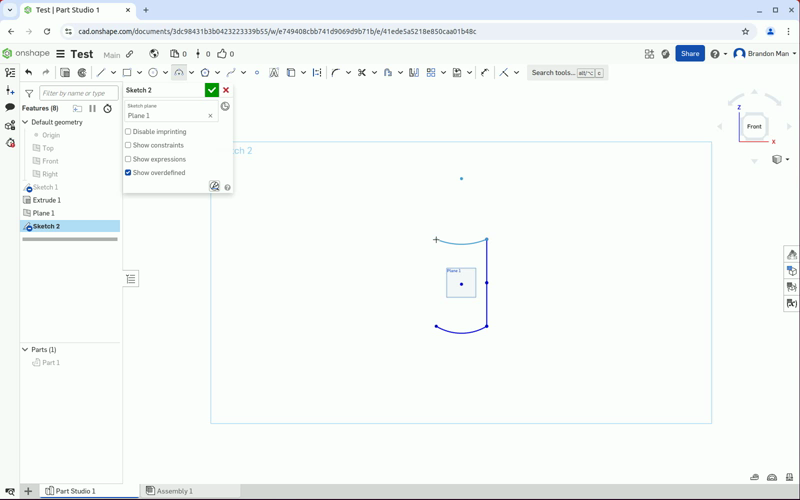
click(436, 239)
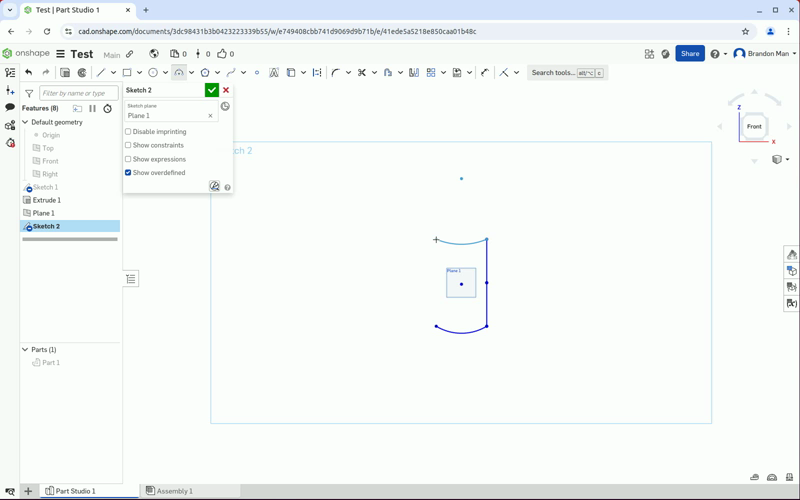
mouse_move(461, 232)
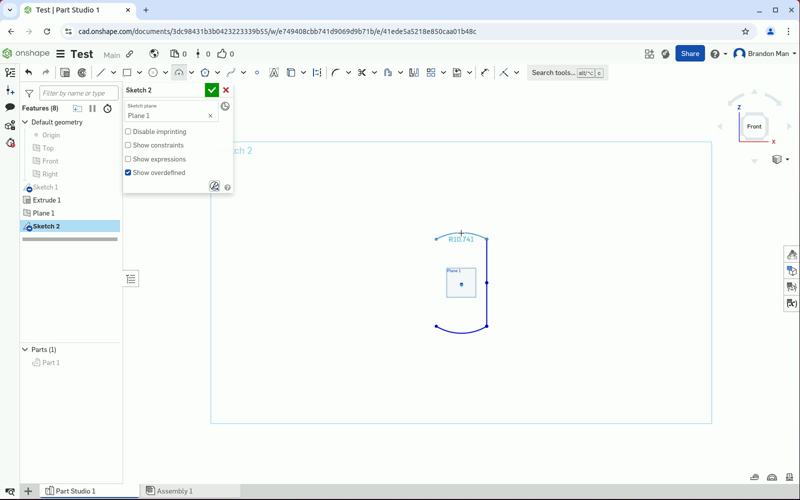
click(461, 232)
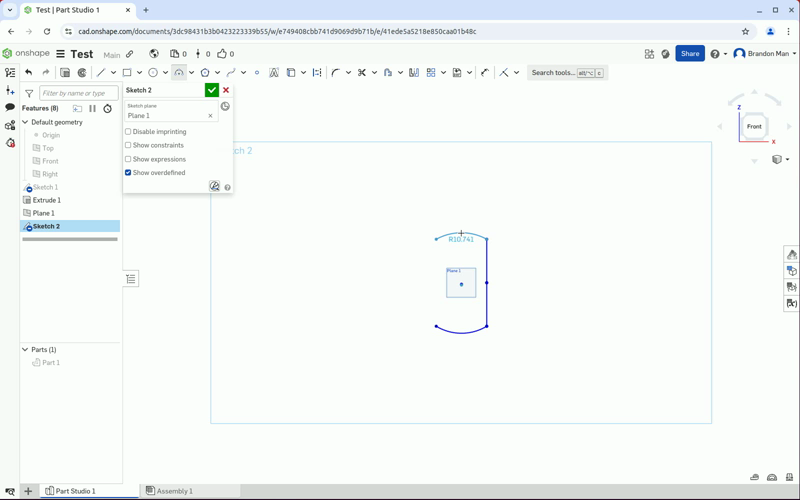
key_up(shift)
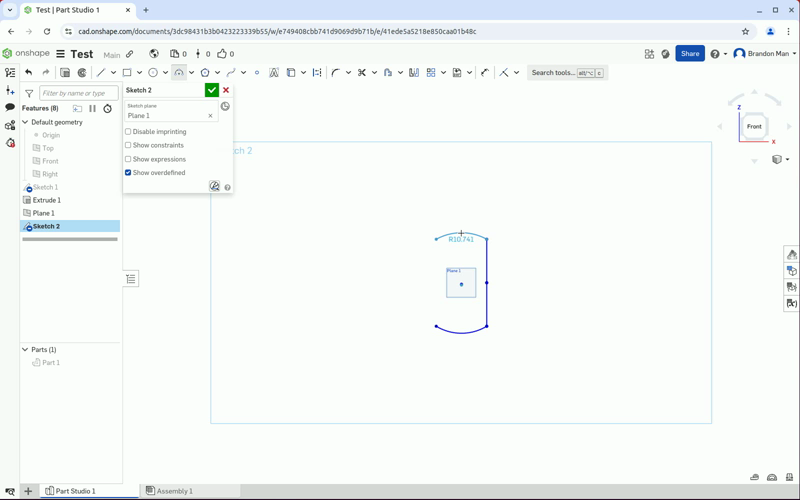
key(esc)
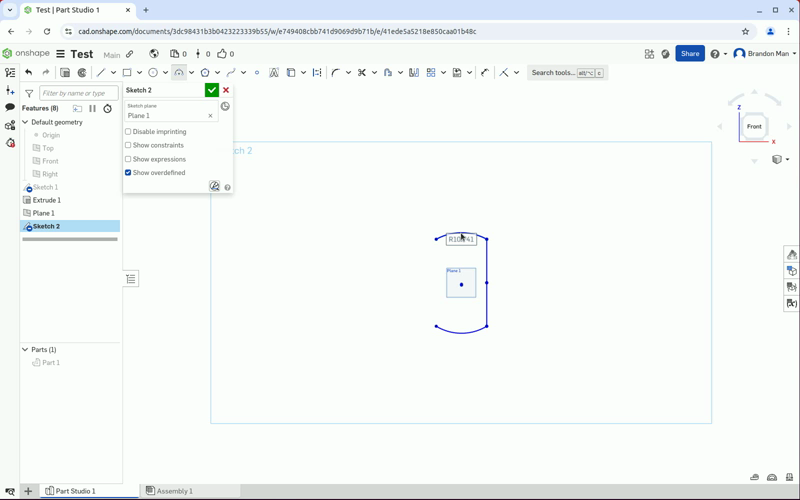
key(l)
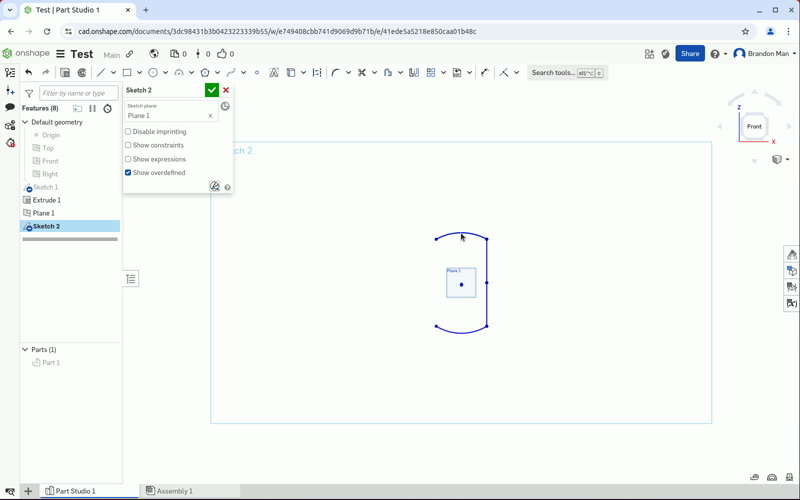
mouse_move(436, 239)
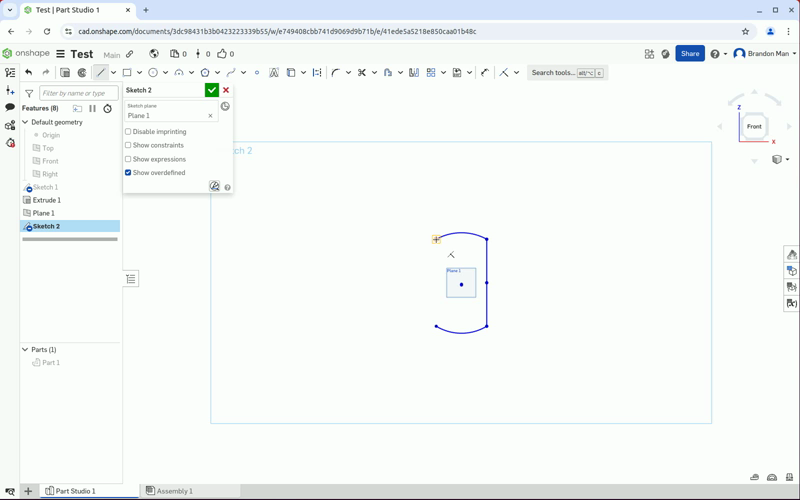
click(436, 239)
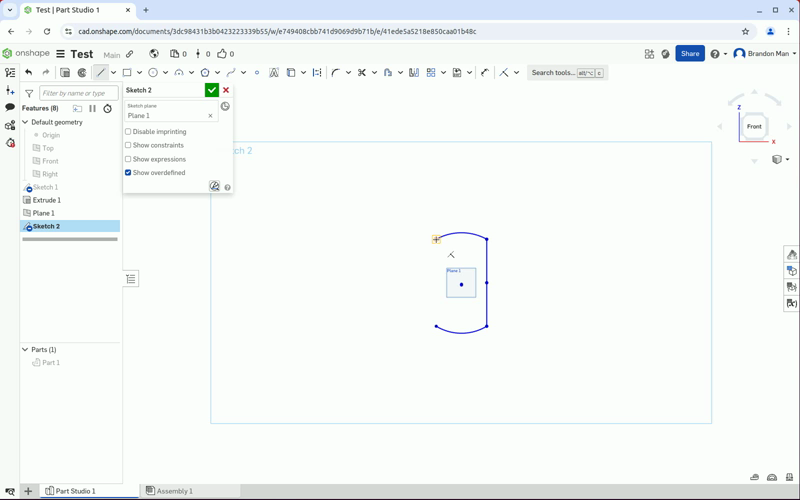
key_down(shift)
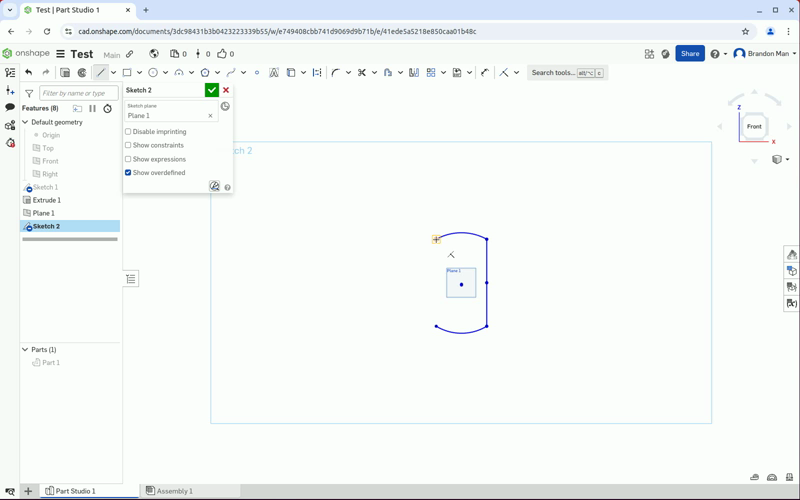
mouse_move(466, 239)
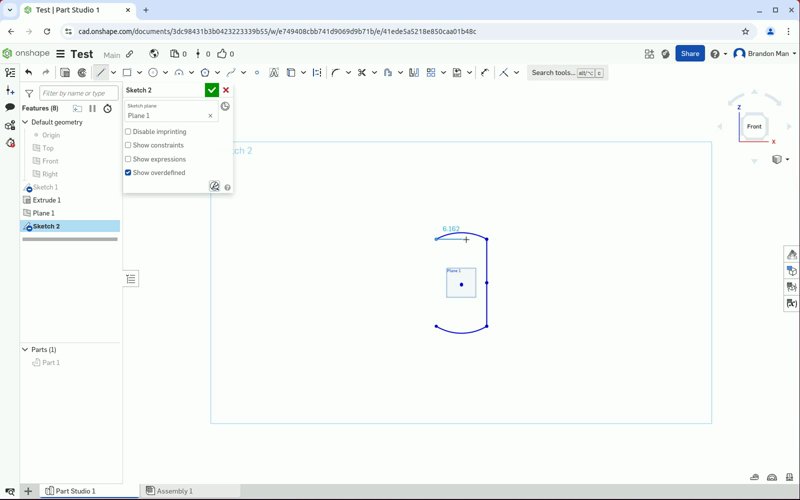
mouse_move(436, 282)
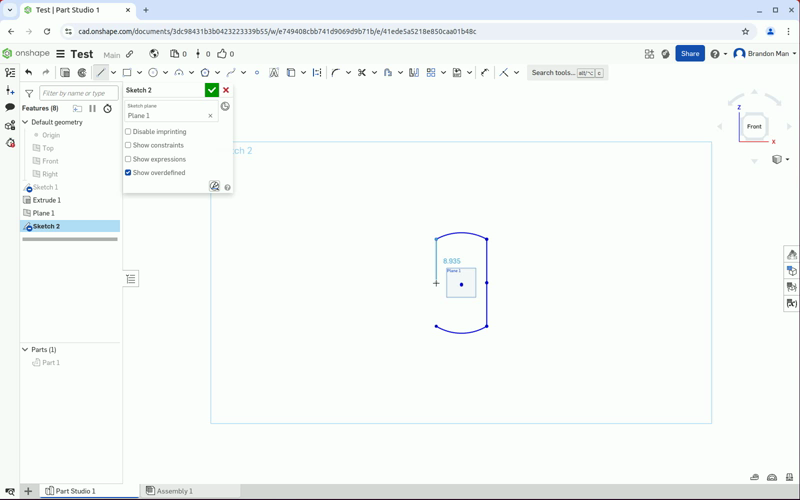
click(436, 282)
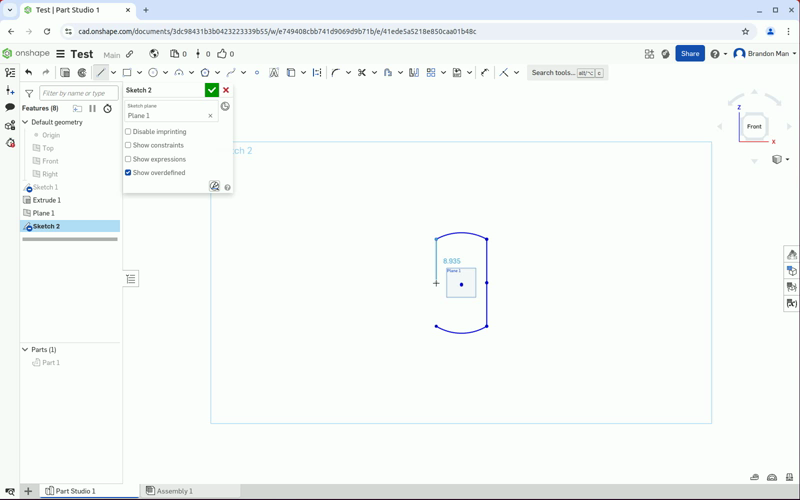
key_up(shift)
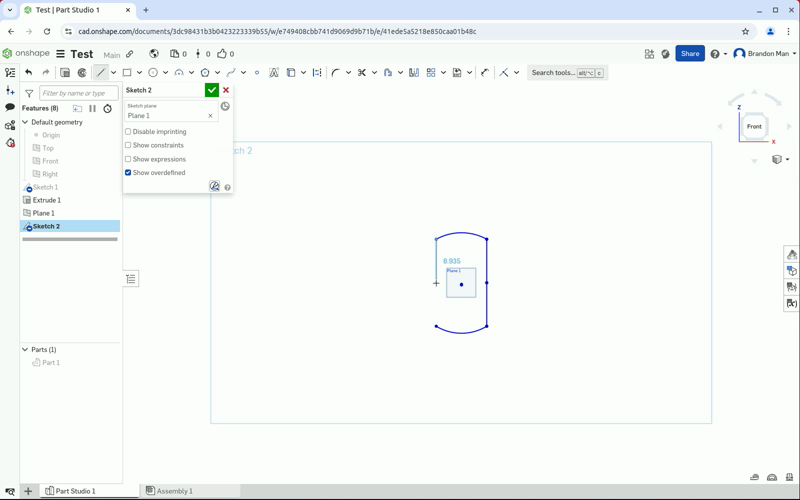
mouse_move(466, 282)
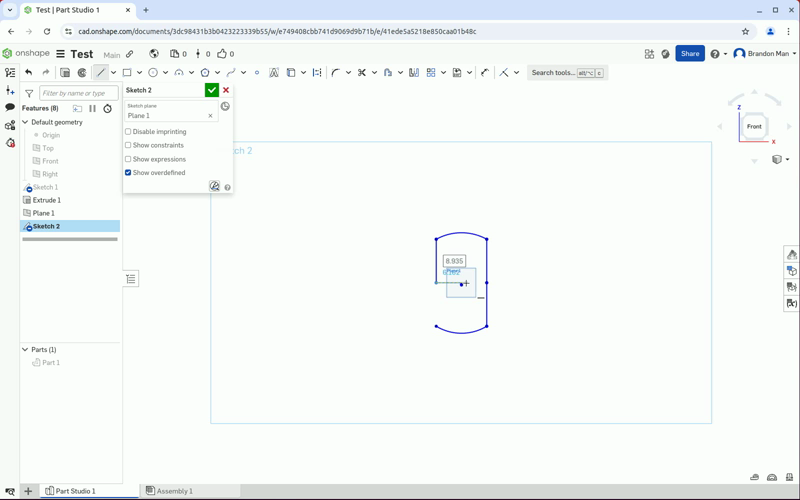
key_down(shift)
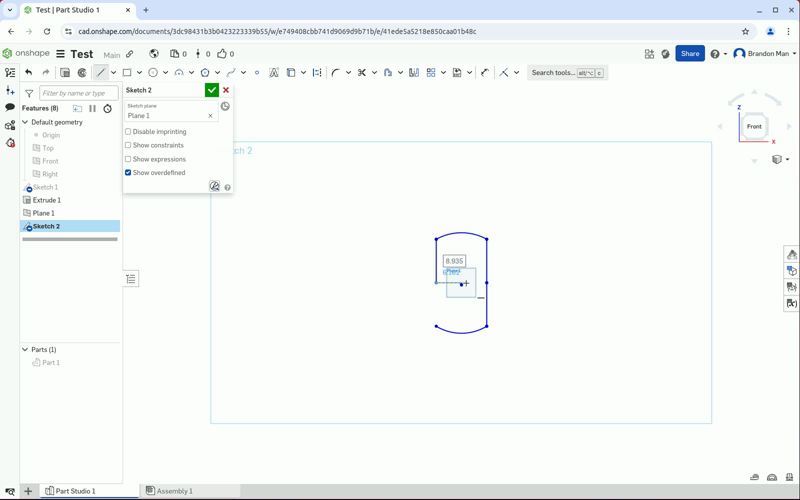
mouse_move(436, 326)
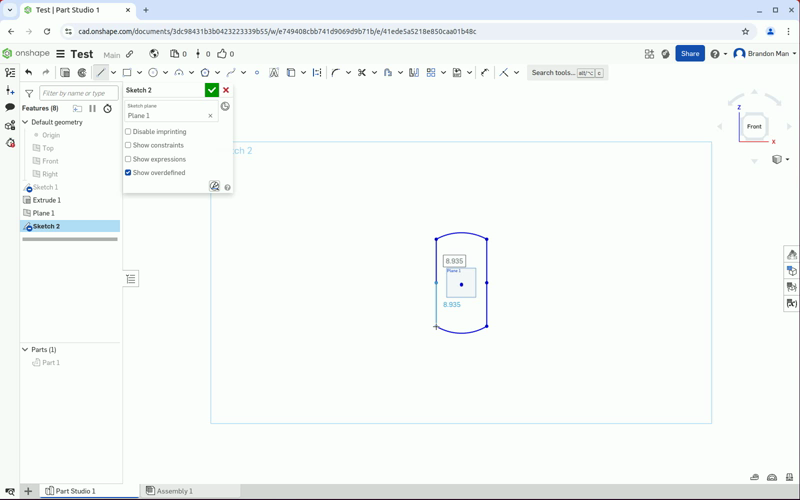
key_up(shift)
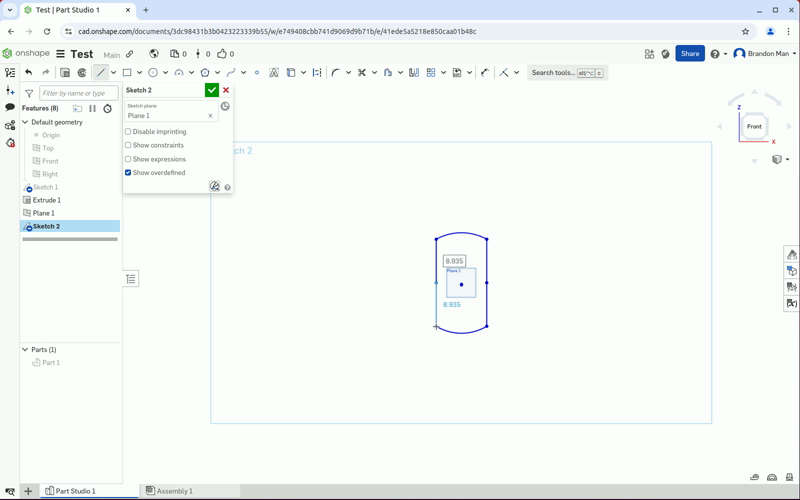
click(436, 326)
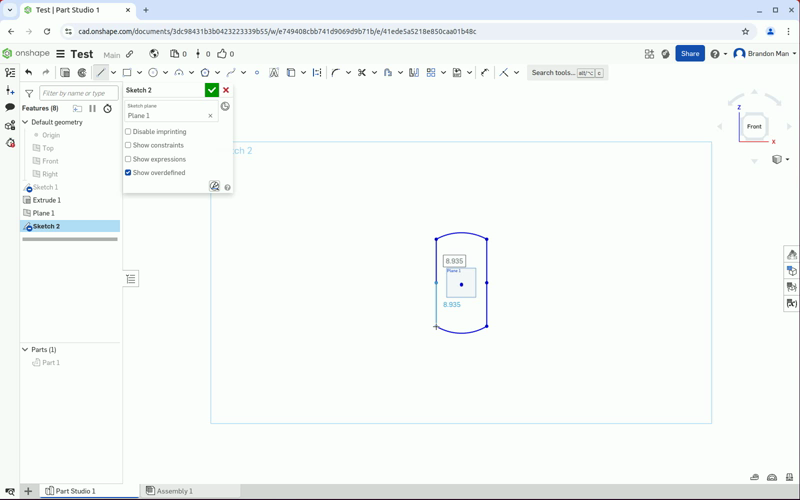
key(esc)
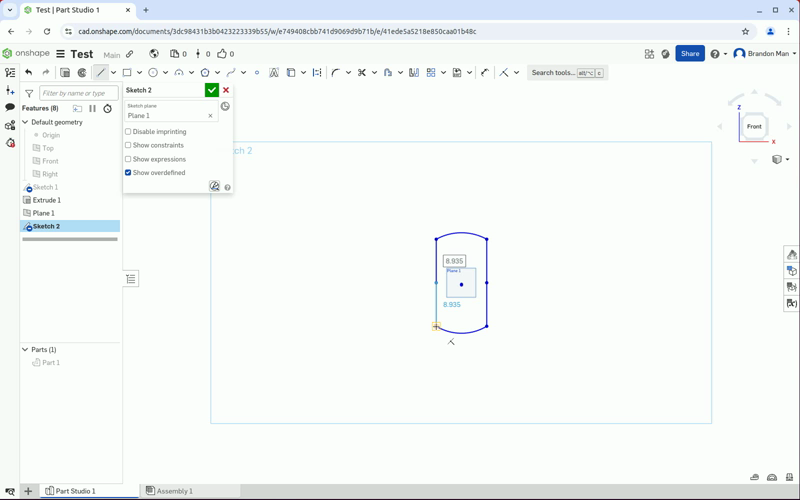
mouse_move(460, 237)
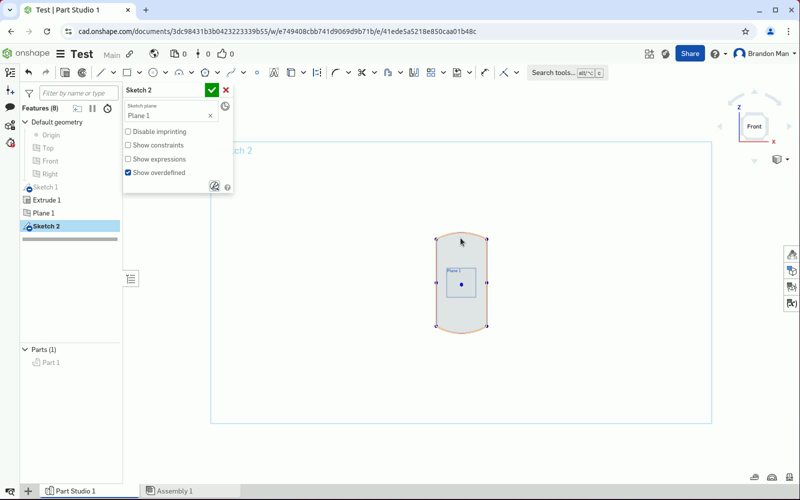
click(460, 237)
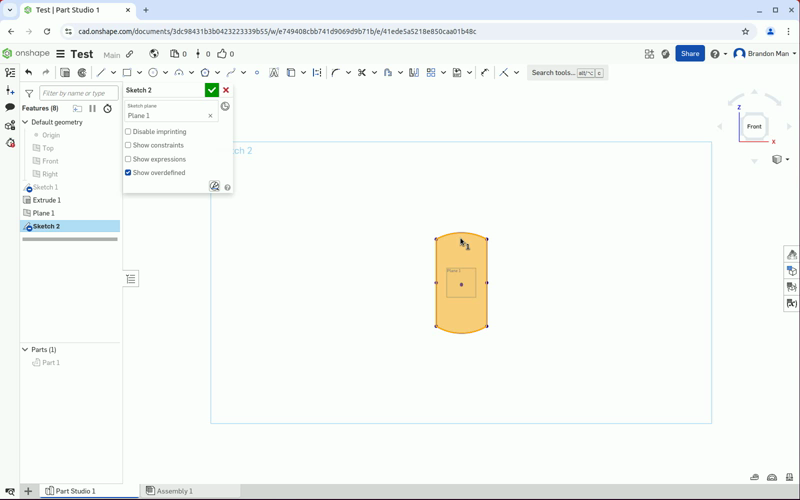
mouse_move(73, 352)
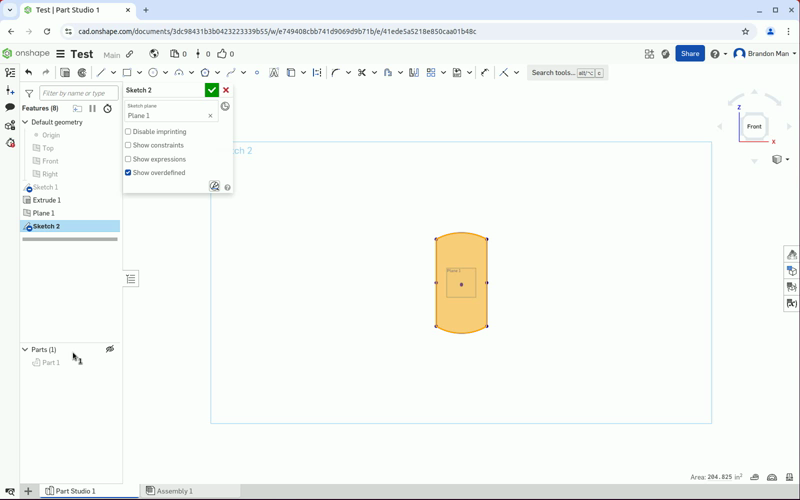
key(shift+y)
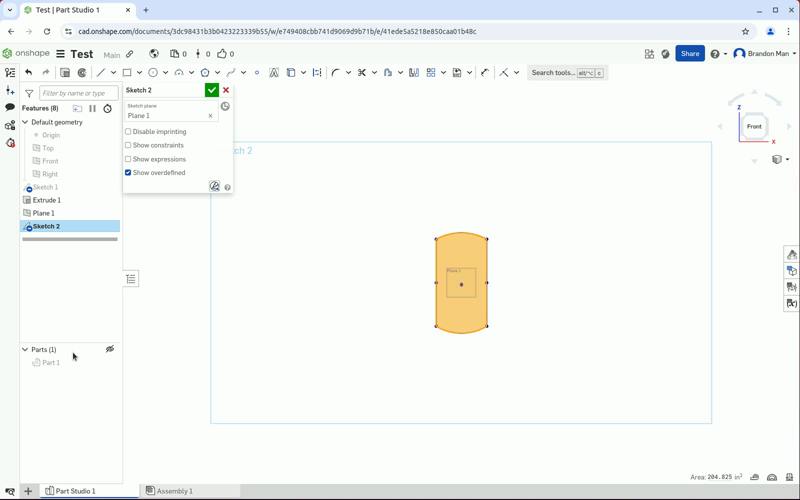
key(shift+e)
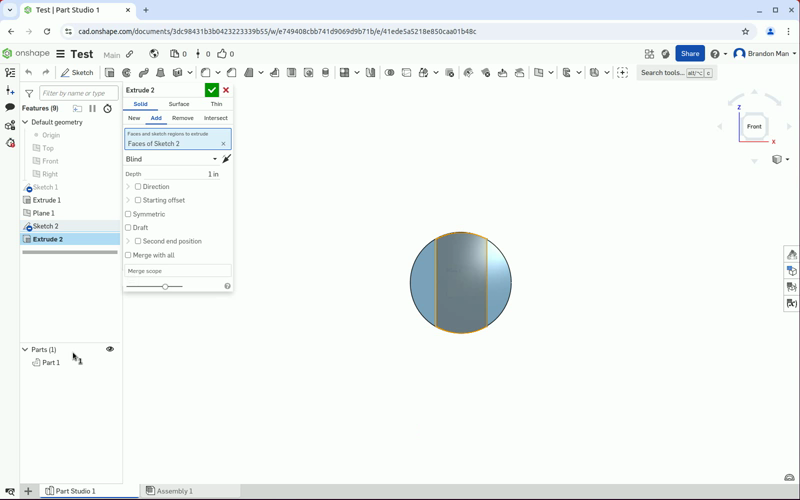
mouse_move(143, 106)
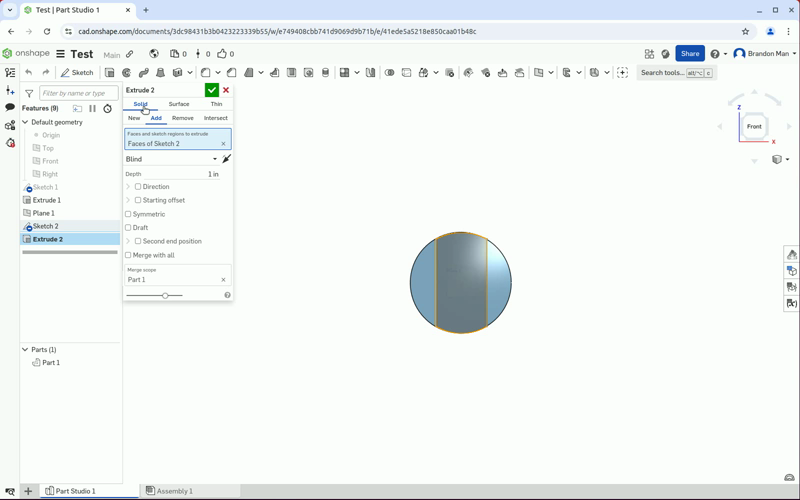
click(143, 106)
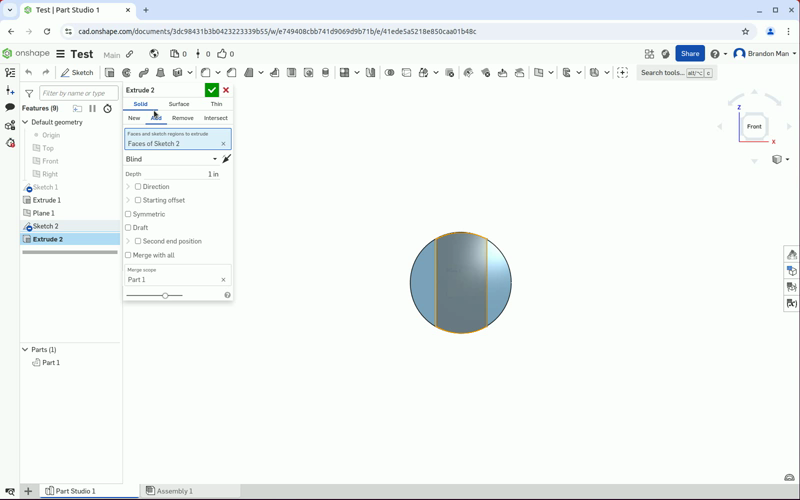
mouse_move(186, 120)
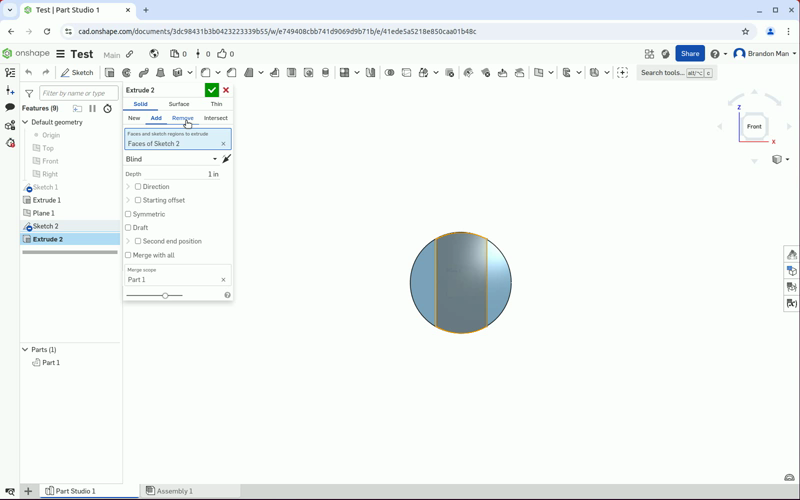
click(186, 120)
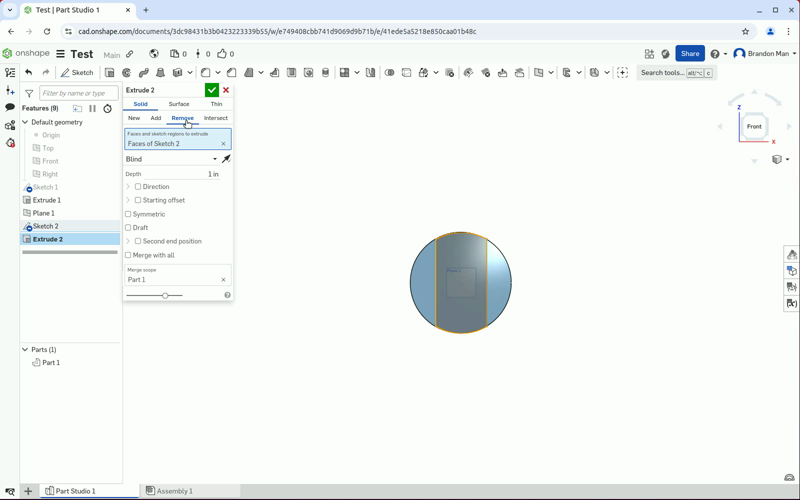
key(tab, 4)
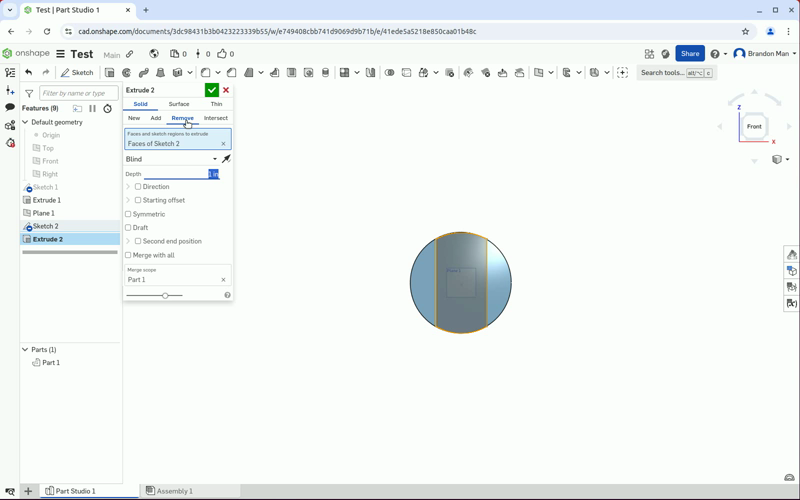
text(12.758)
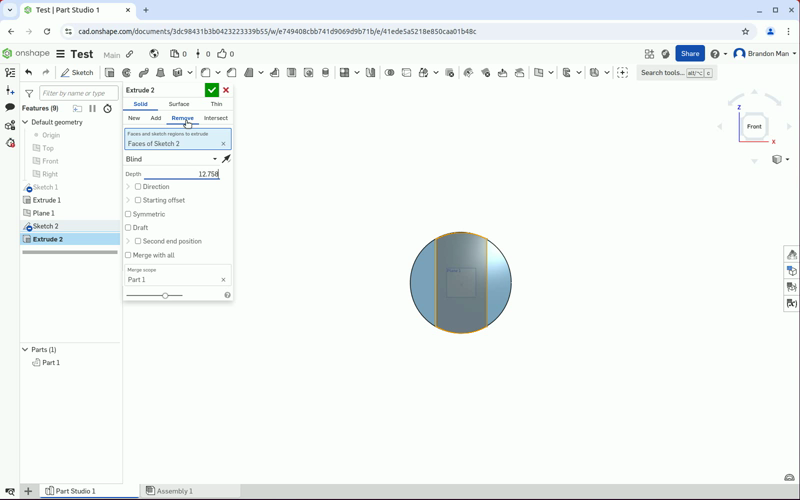
key(tab, 6)
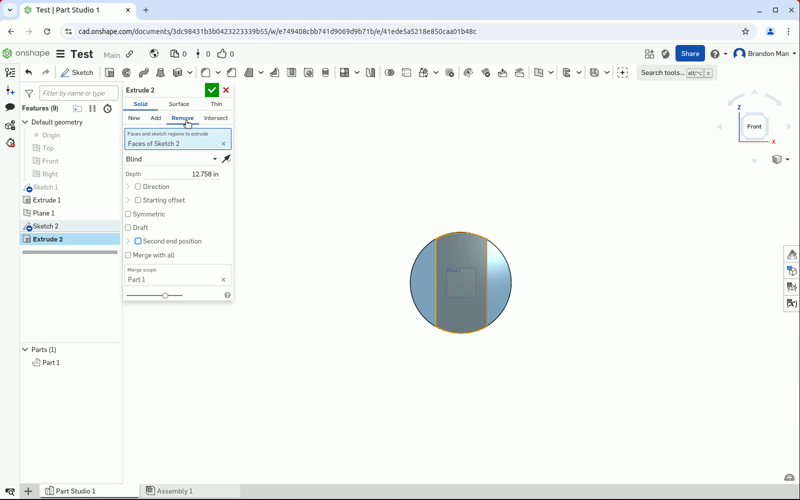
key(space)
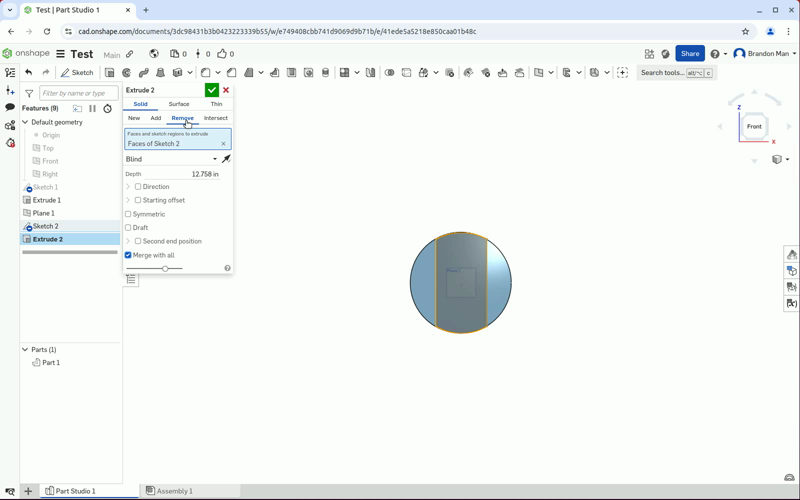
key(enter)
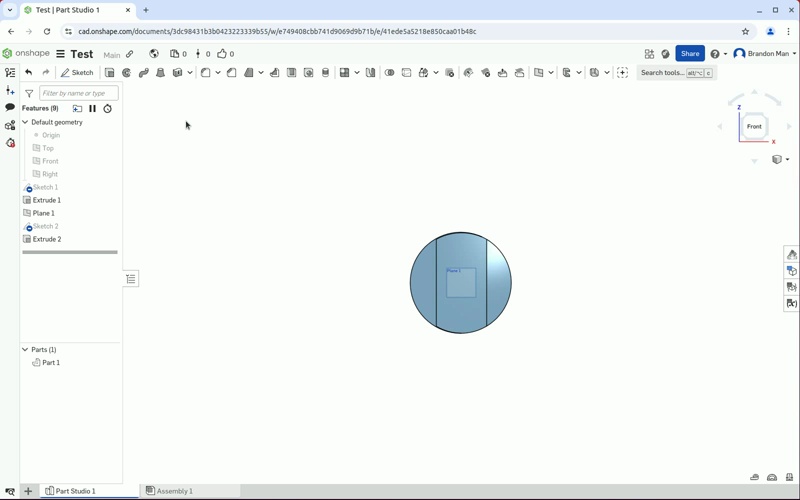
key(shift+h)
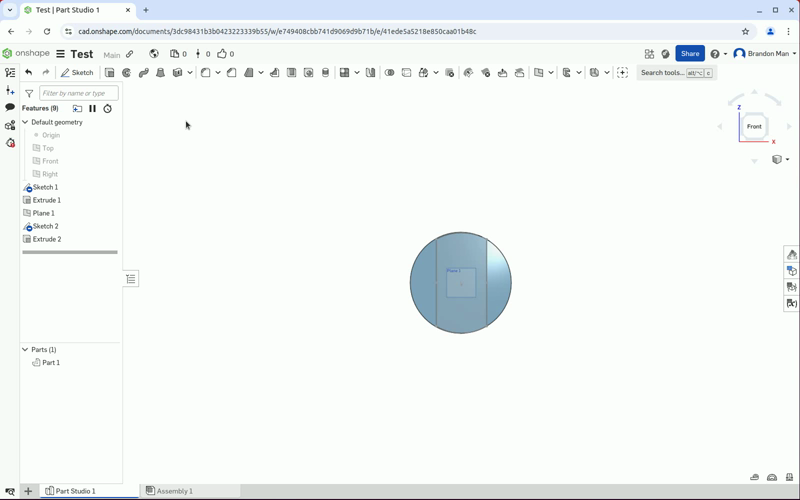
key(shift+h)
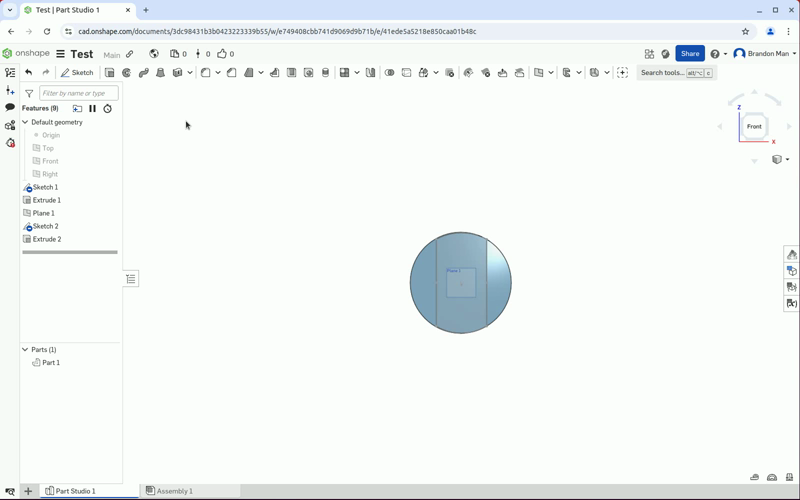
key(shift+7)
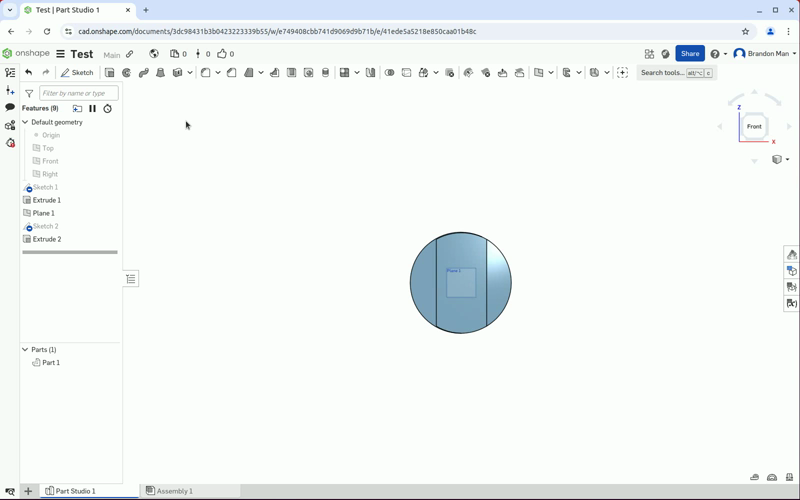
key(left, 2)
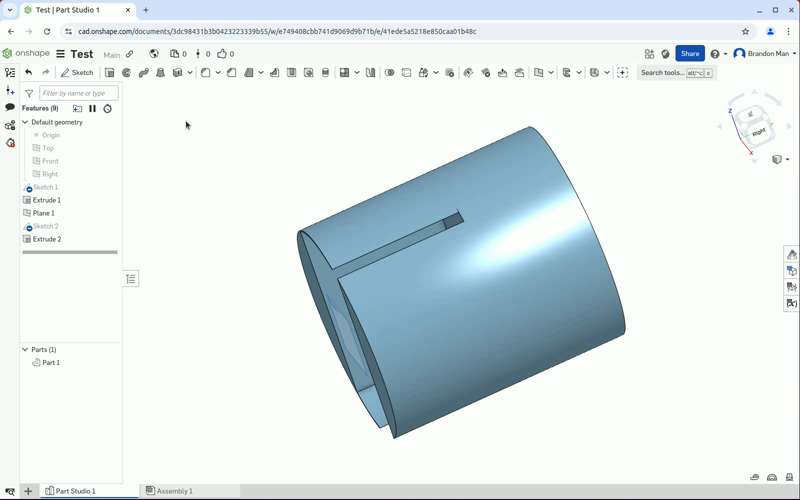
key(down, 2)
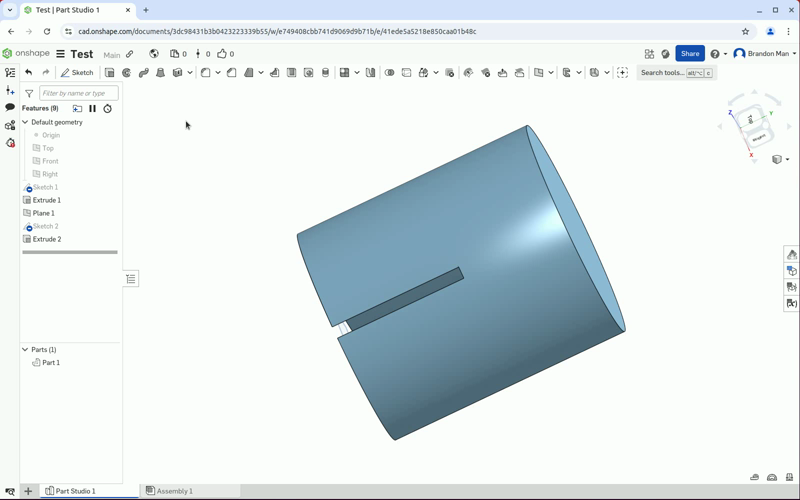
key(up, 2)
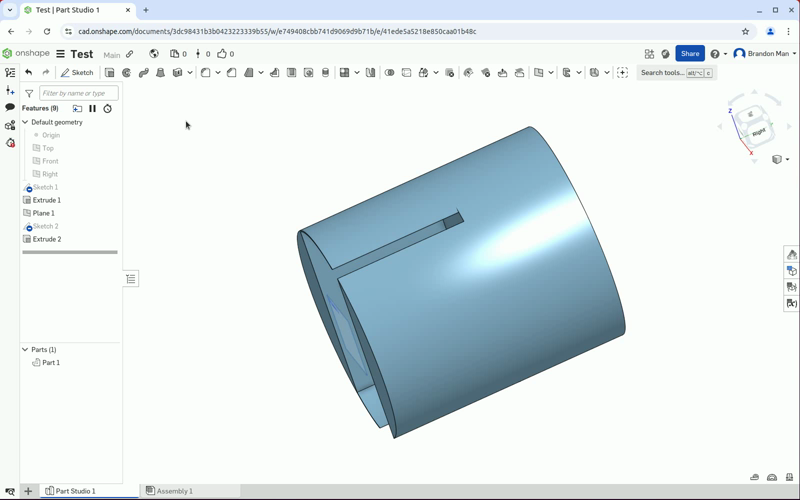
key(right, 2)
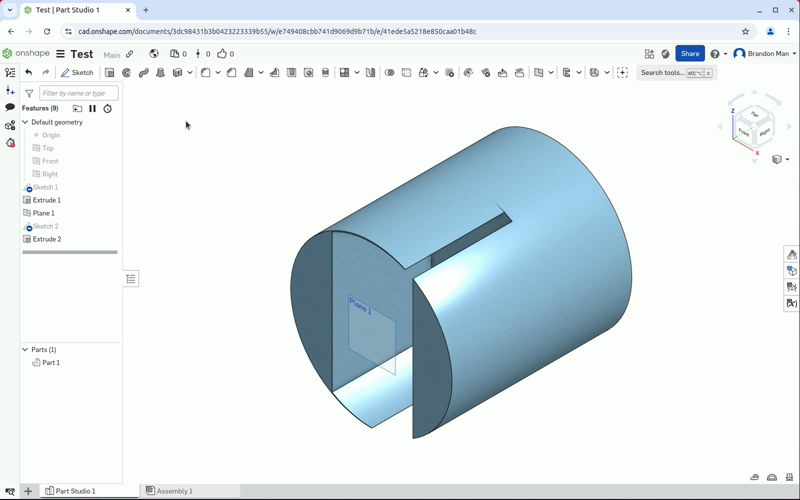
mouse_move(73, 189)
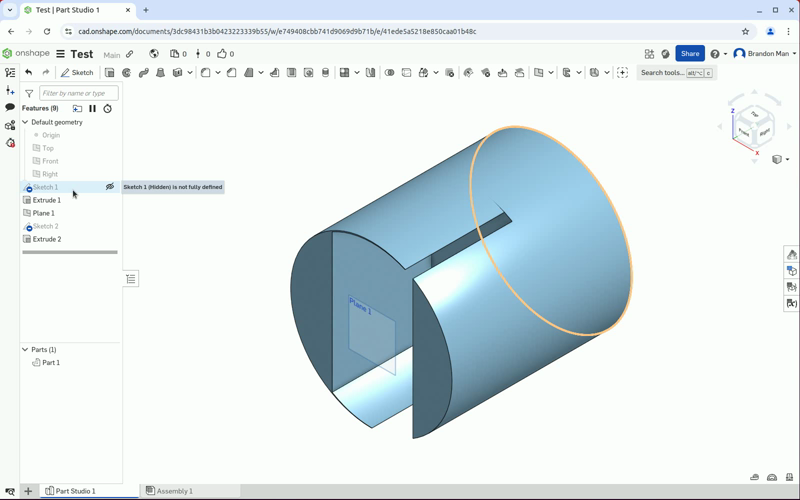
click(73, 189)